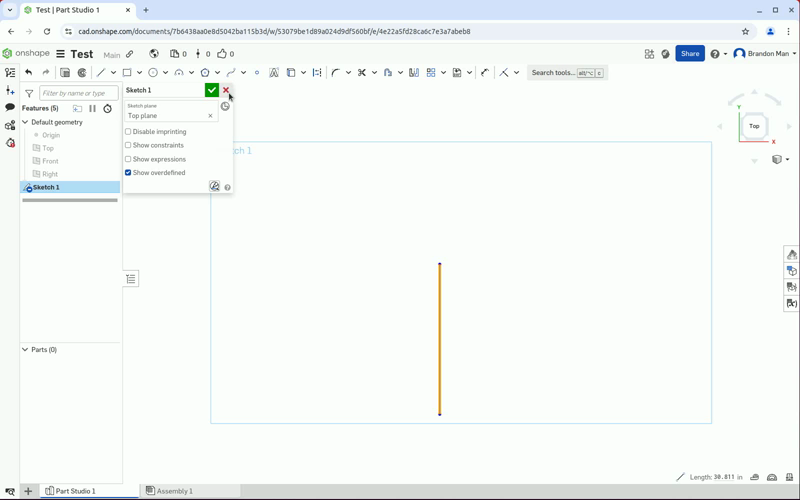
key(shift+h)
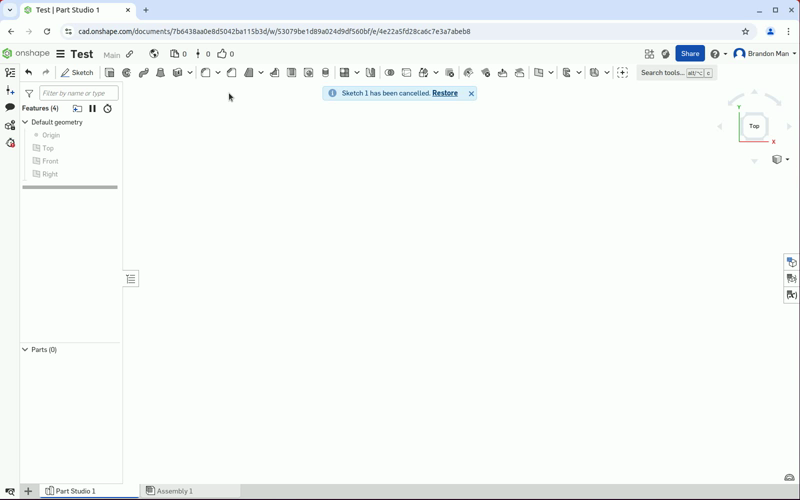
mouse_move(73, 352)
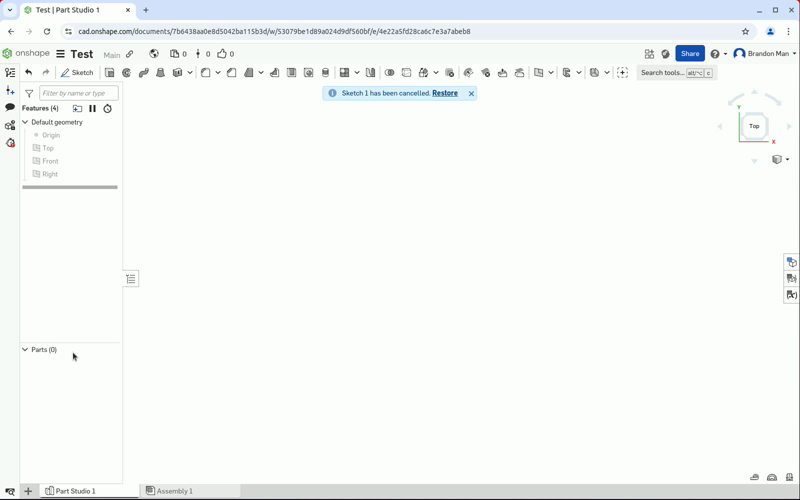
key(y)
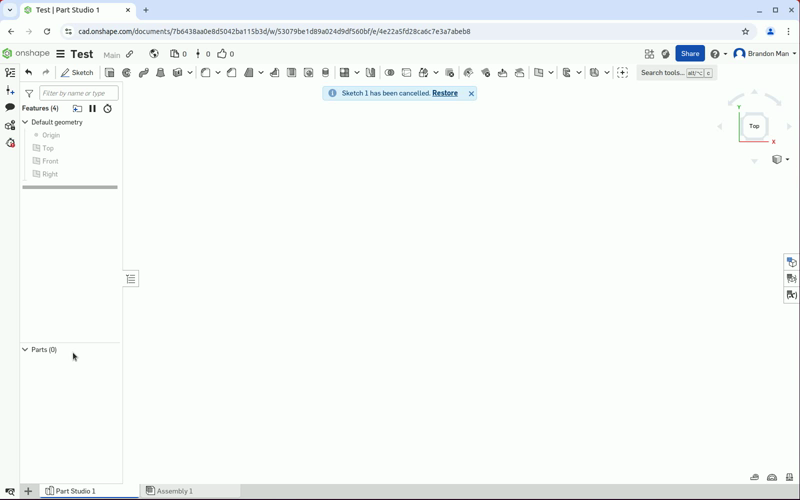
key(shift+p)
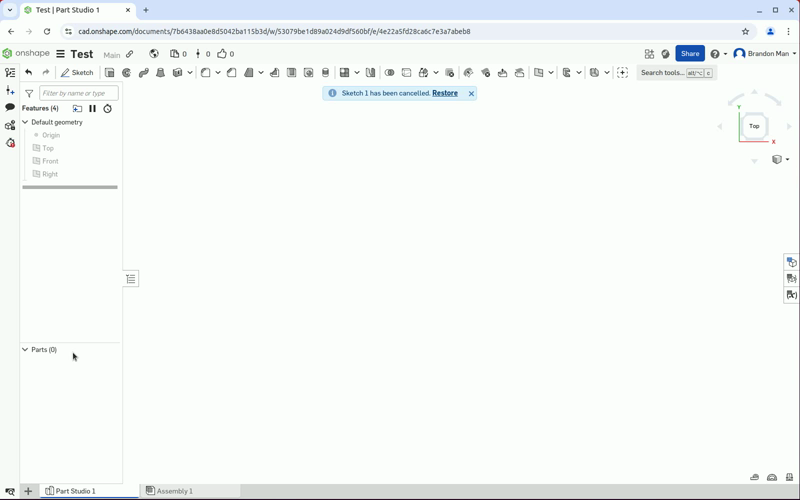
key(space)
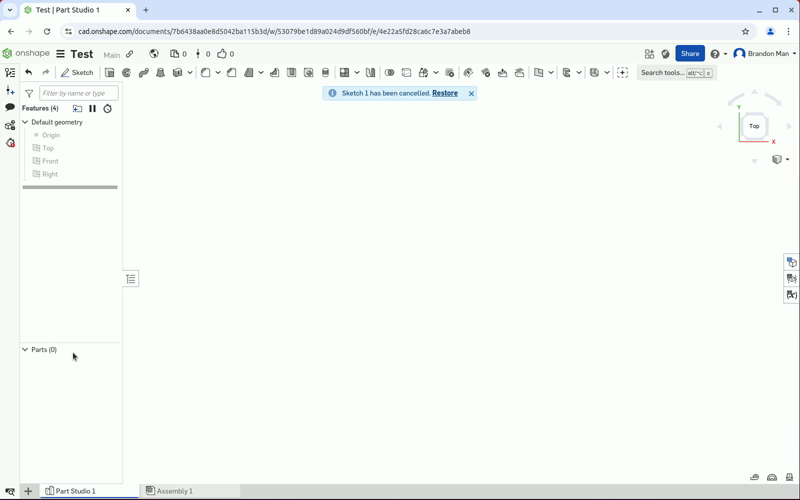
key_down(shift)
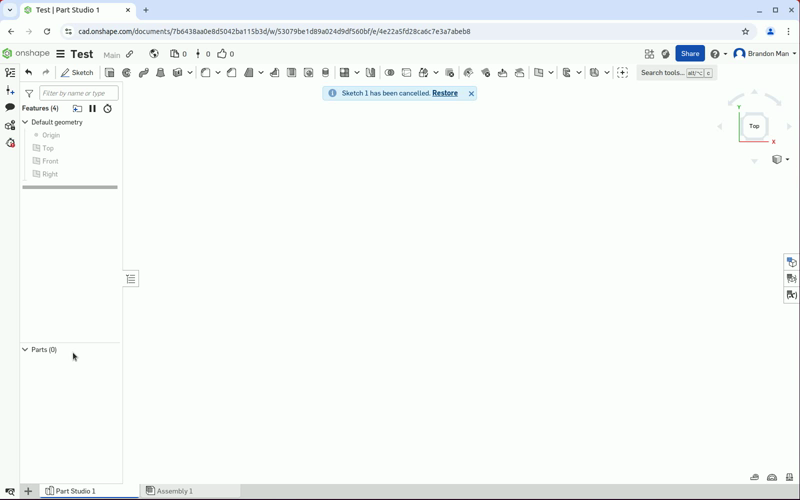
key(up)
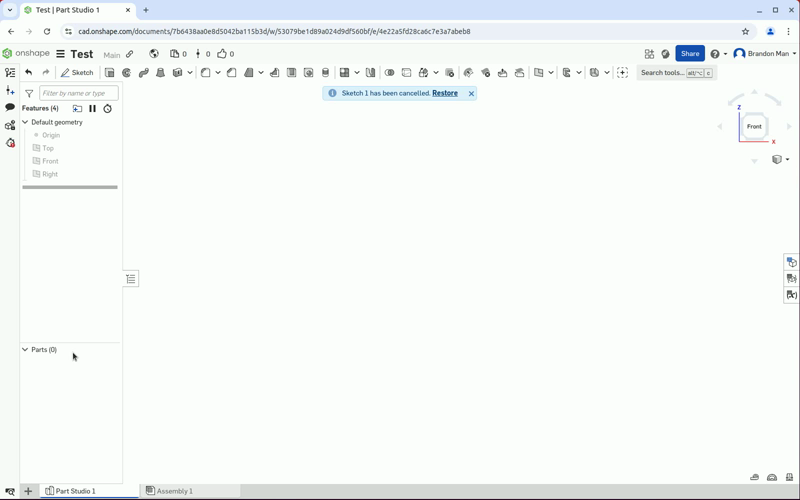
key_up(shift)
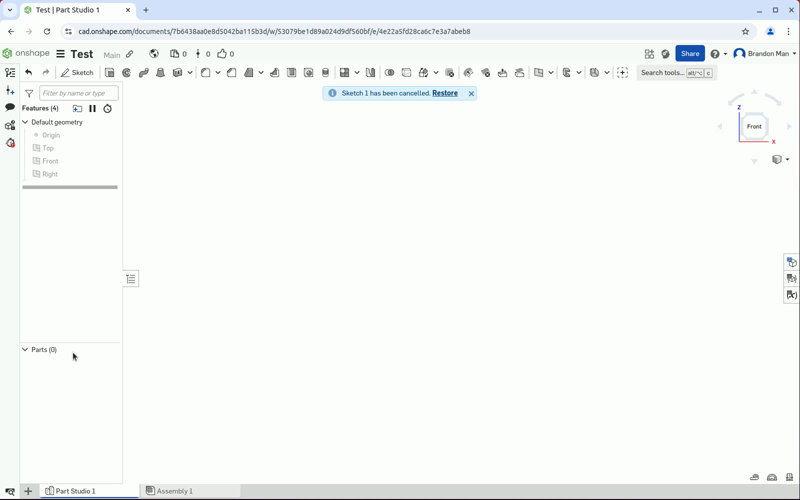
mouse_move(73, 352)
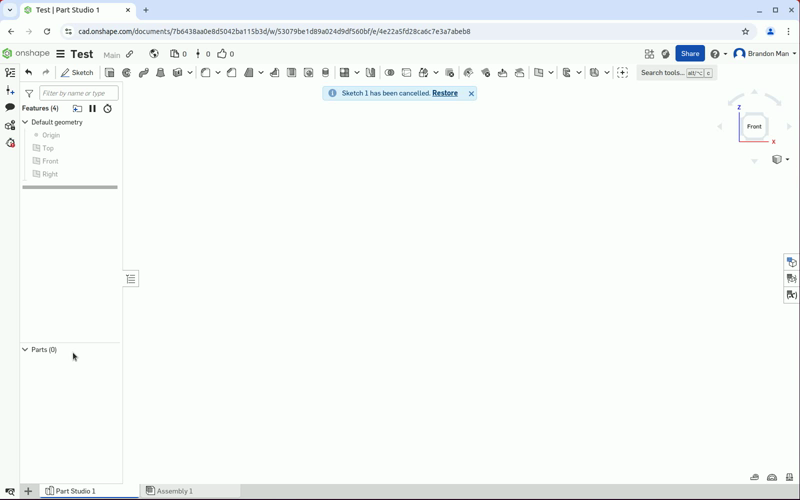
key(shift+y)
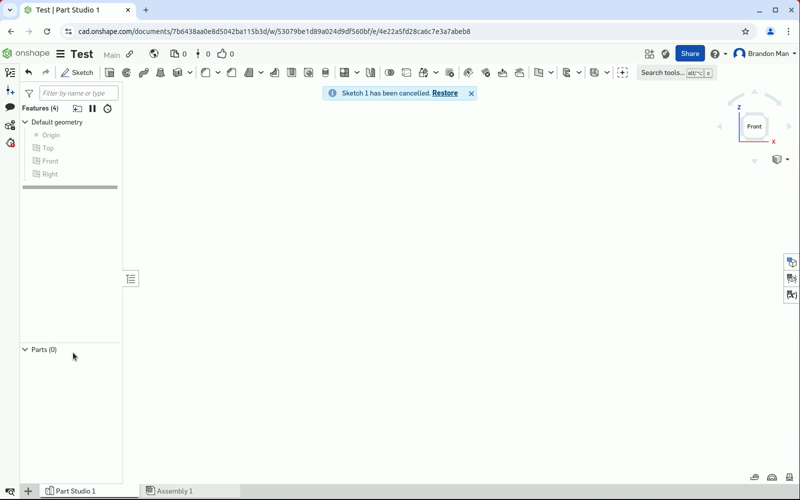
key(shift+s)
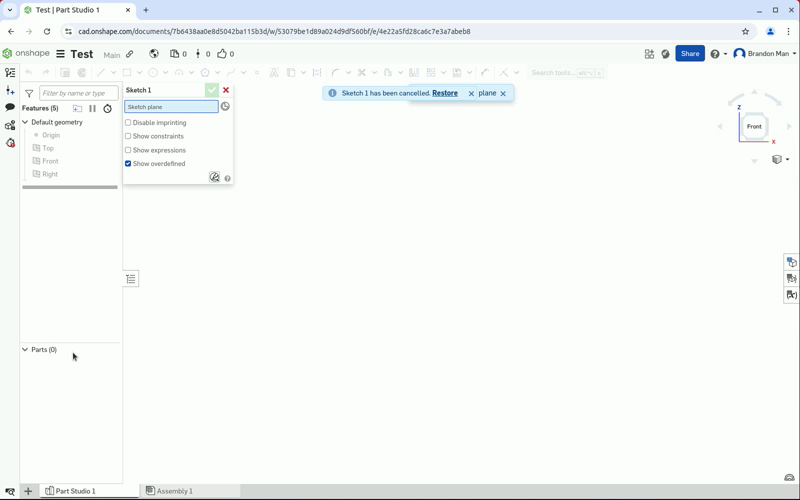
mouse_move(73, 163)
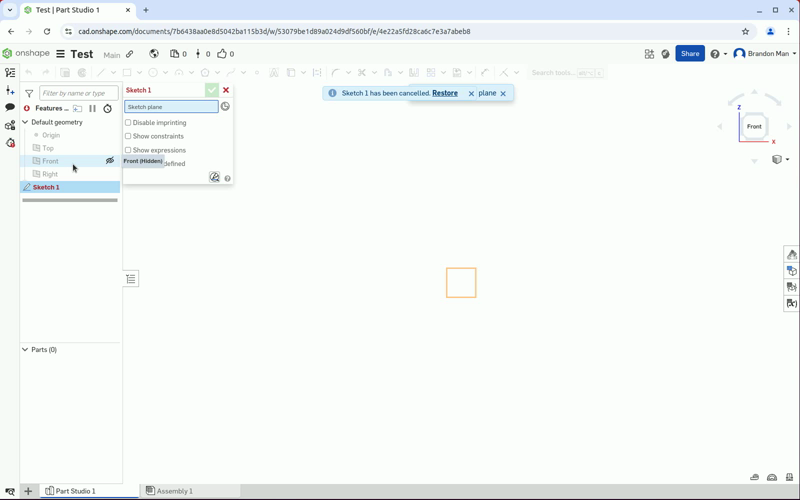
click(73, 163)
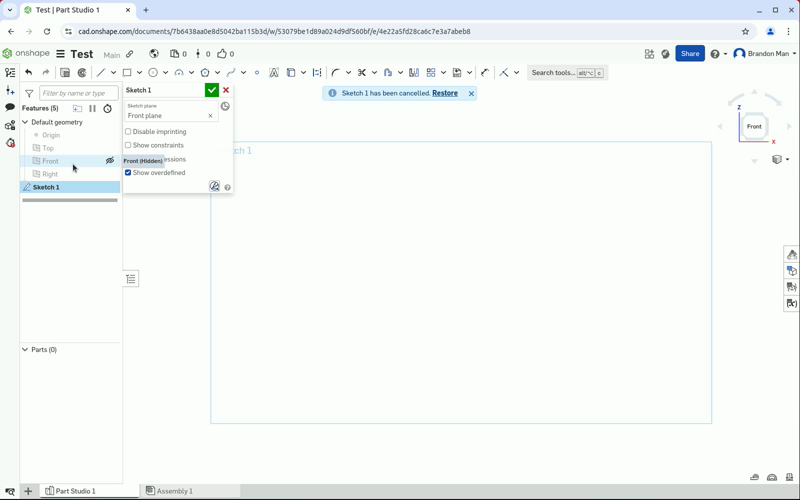
mouse_move(73, 352)
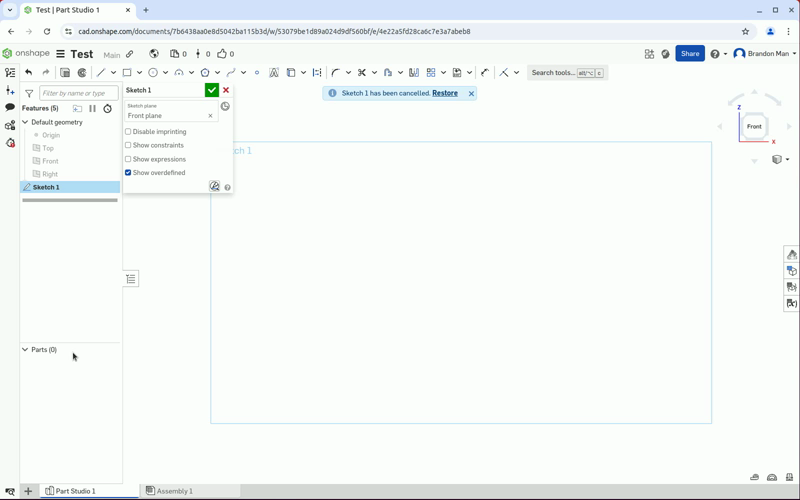
key(y)
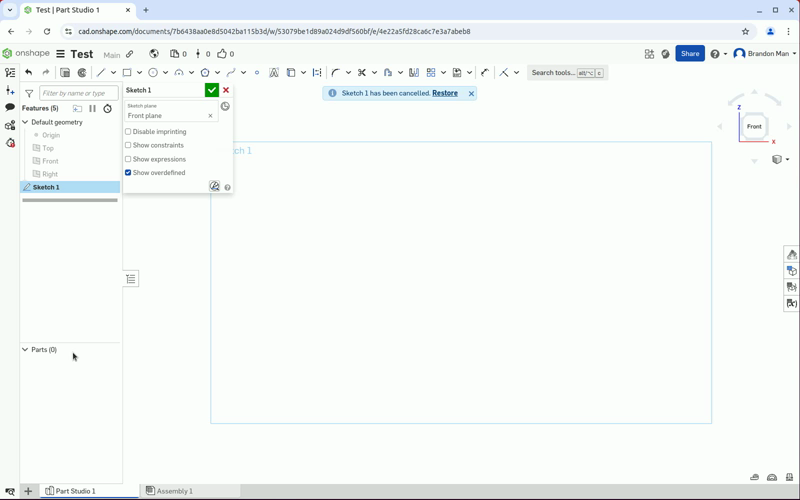
key(c)
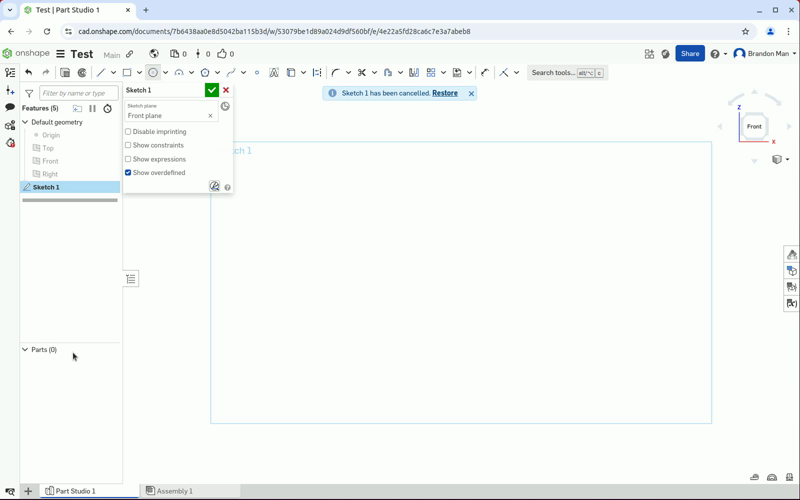
key_down(shift)
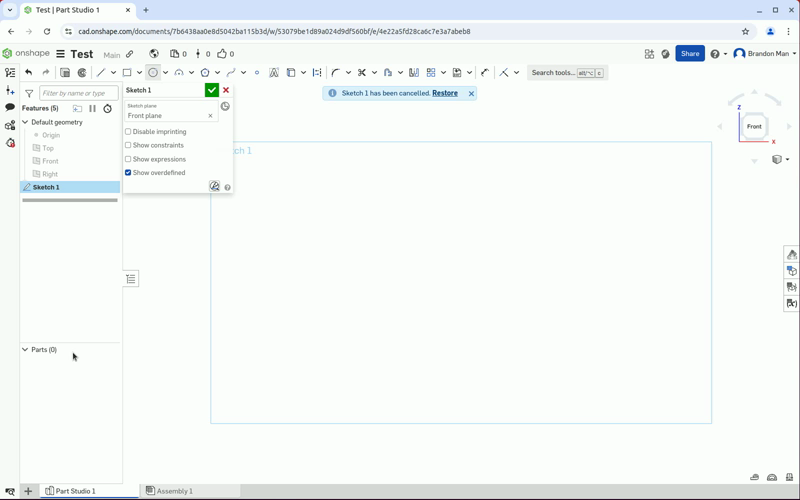
mouse_move(461, 282)
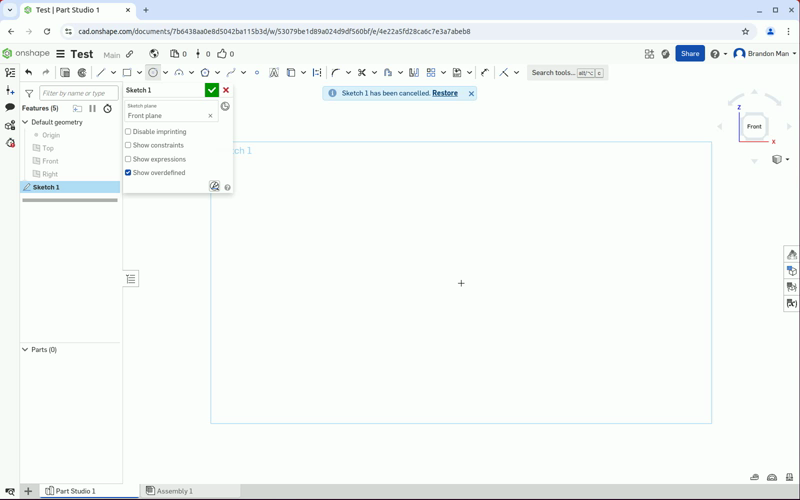
click(461, 282)
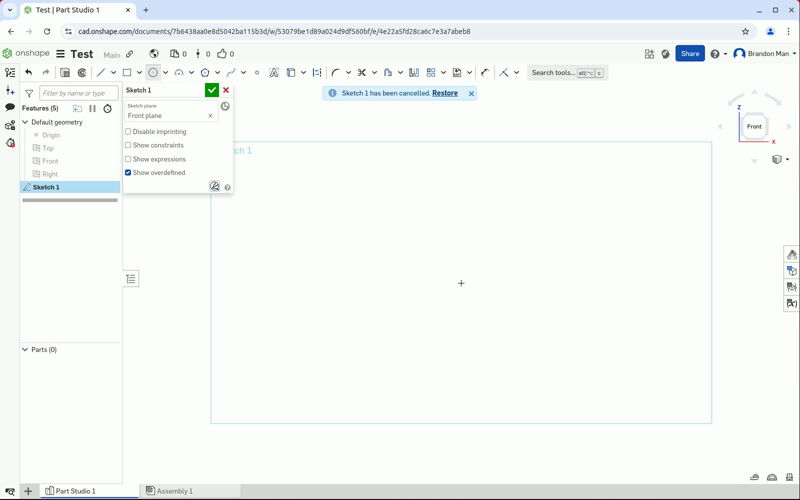
key_up(shift)
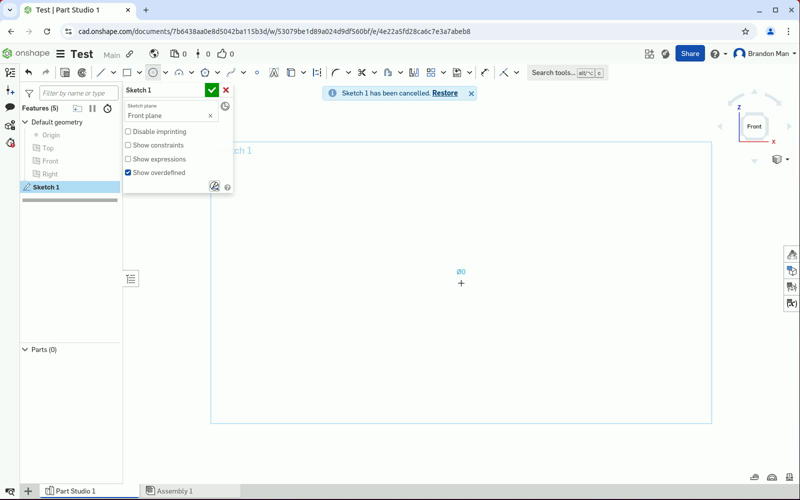
mouse_move(518, 282)
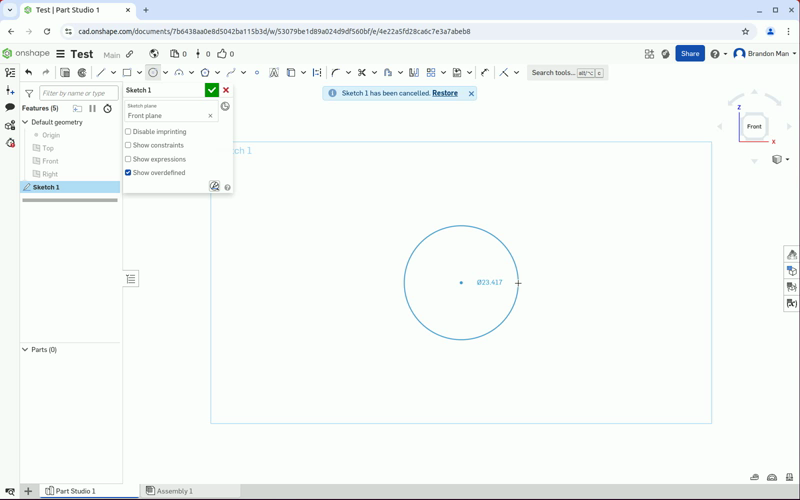
click(518, 282)
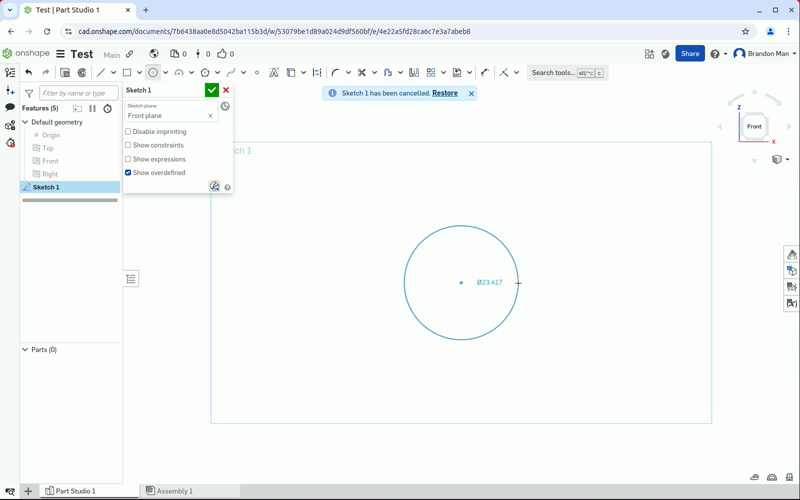
key(esc)
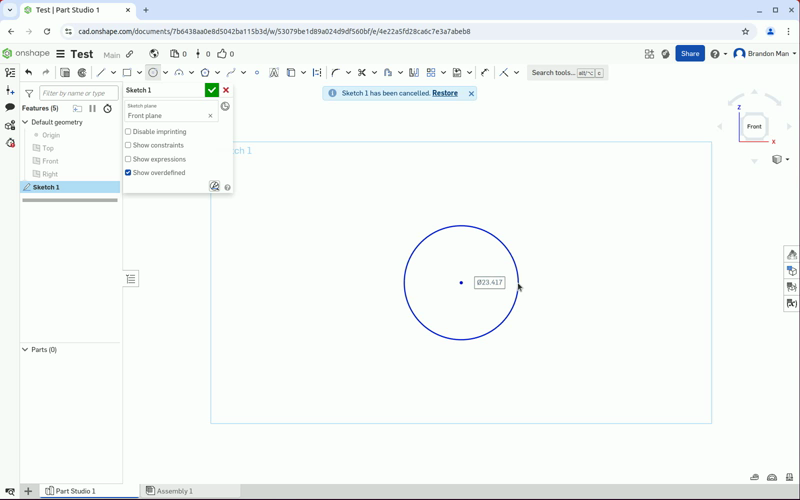
mouse_move(450, 285)
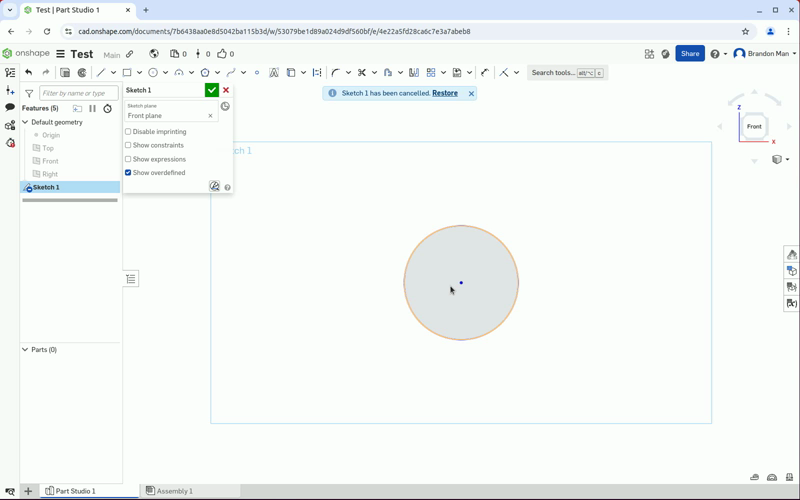
click(450, 285)
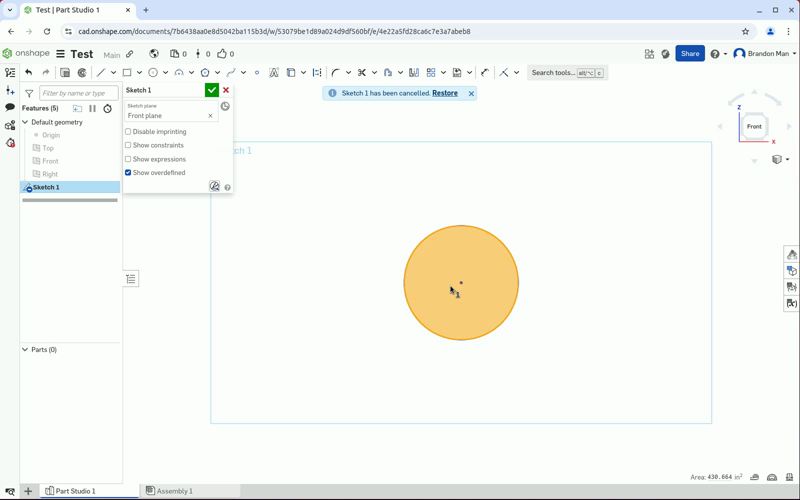
mouse_move(73, 352)
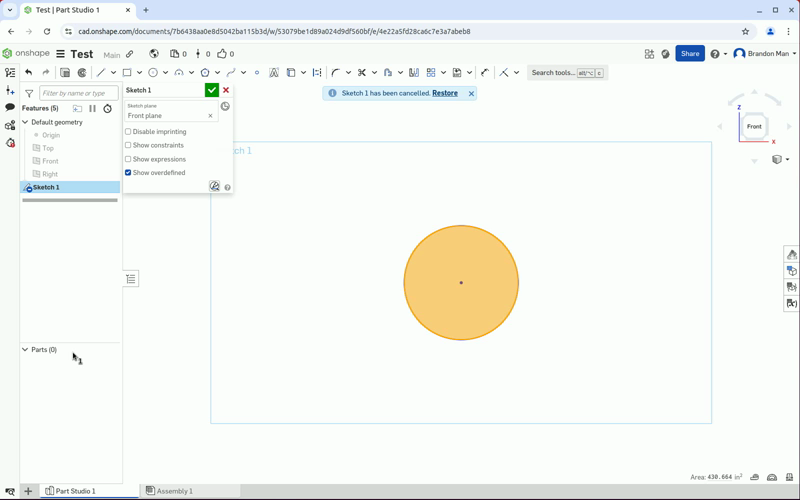
key(shift+y)
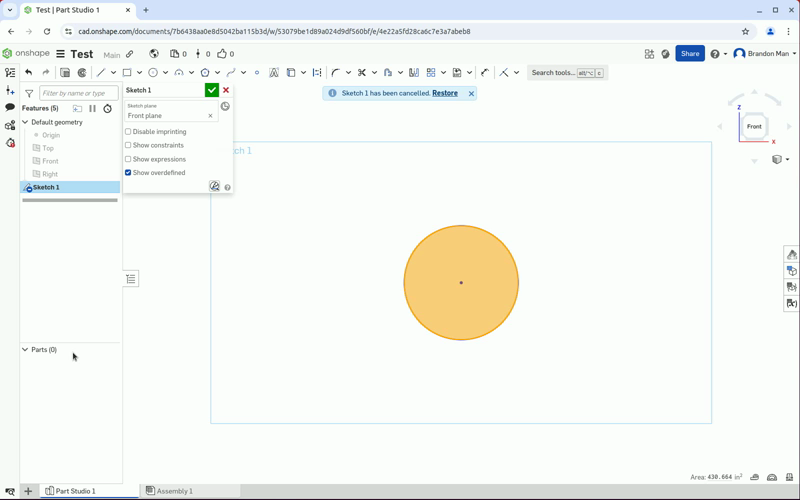
key(shift+e)
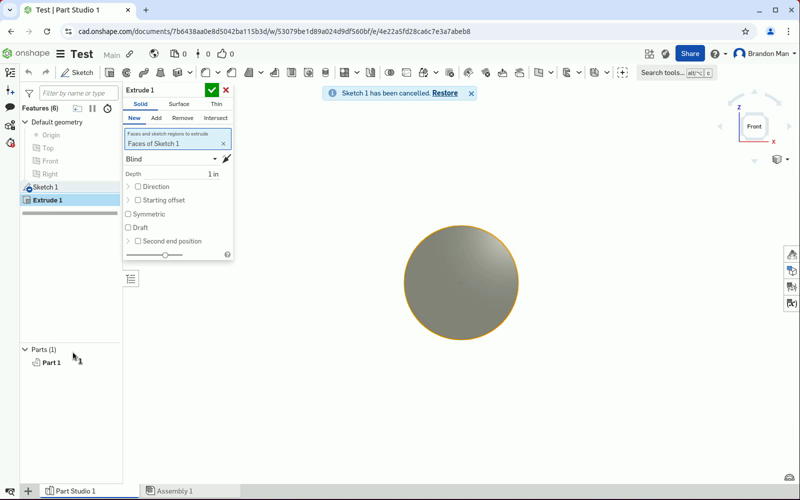
mouse_move(143, 106)
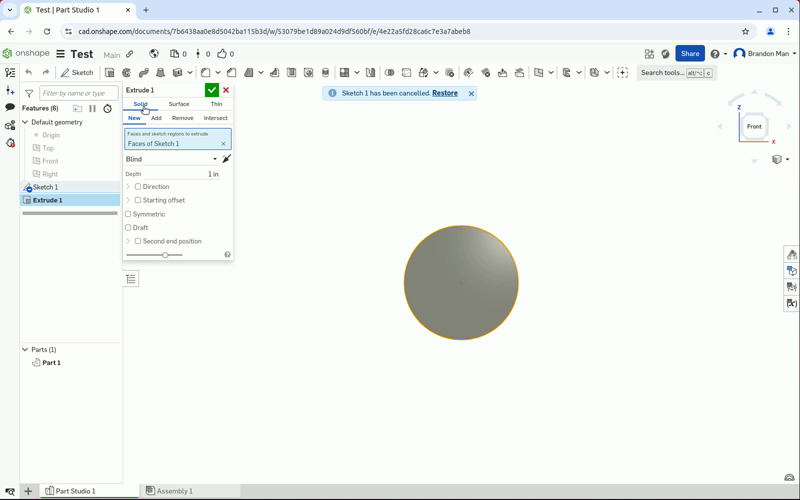
click(143, 106)
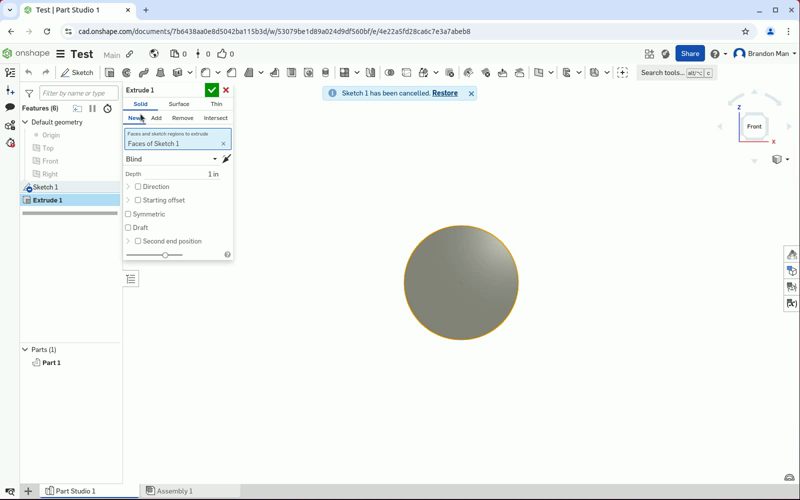
mouse_move(137, 120)
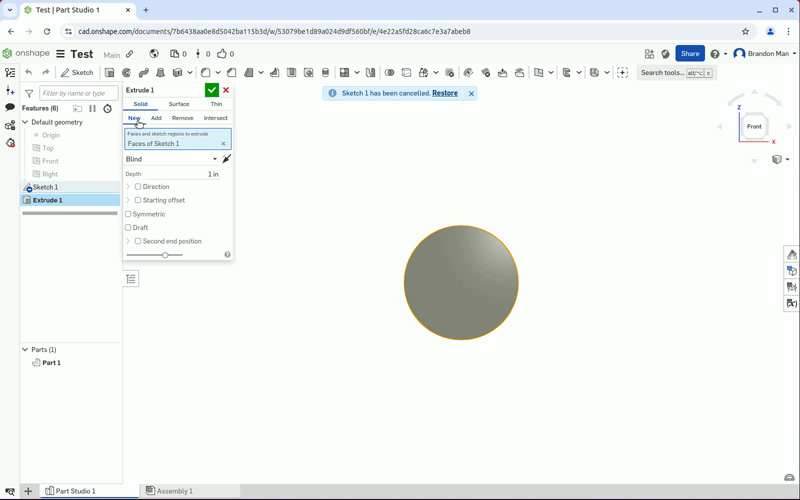
click(137, 120)
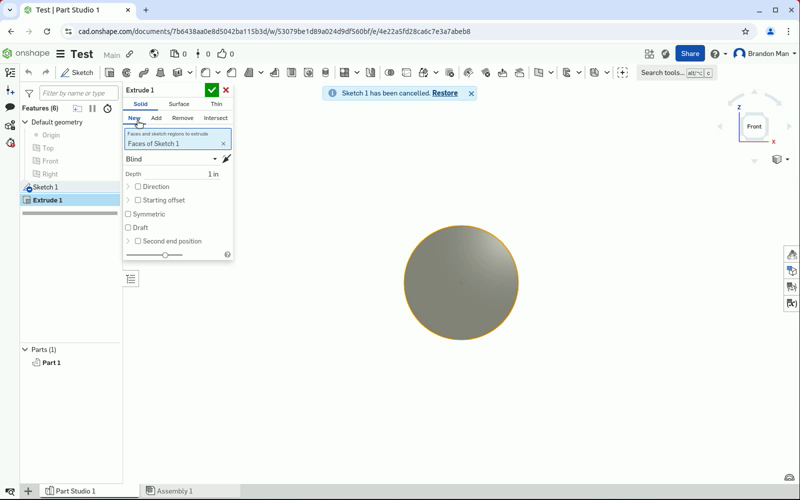
key(tab, 4)
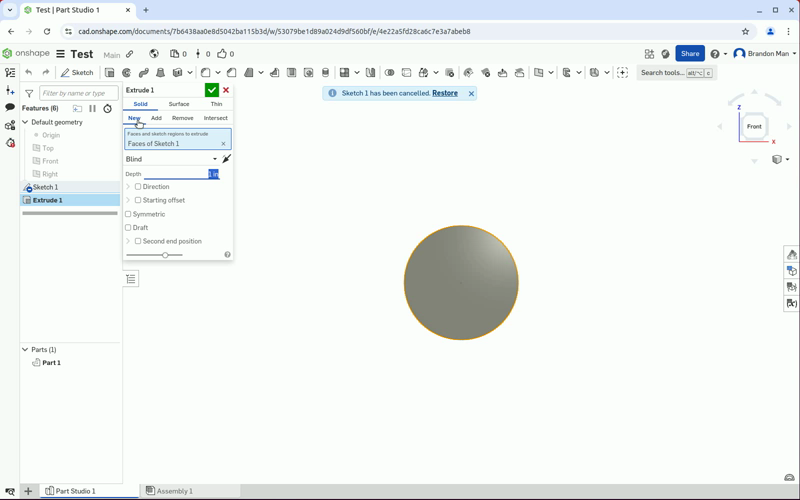
text(46.216)
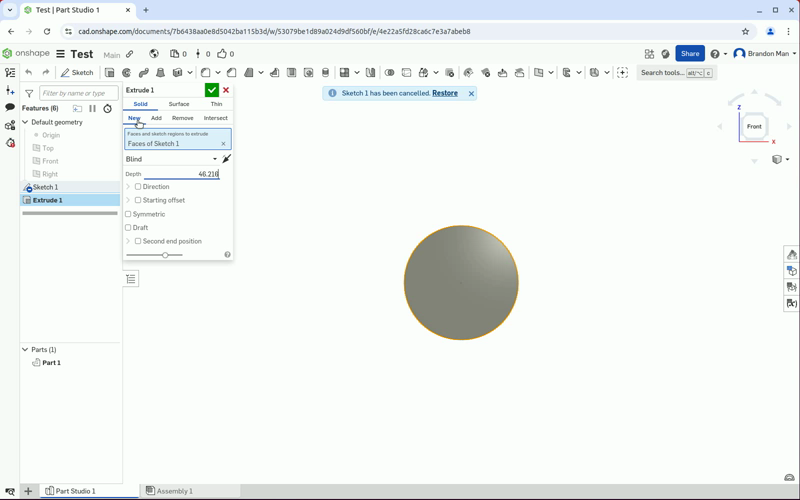
key(tab, 3)
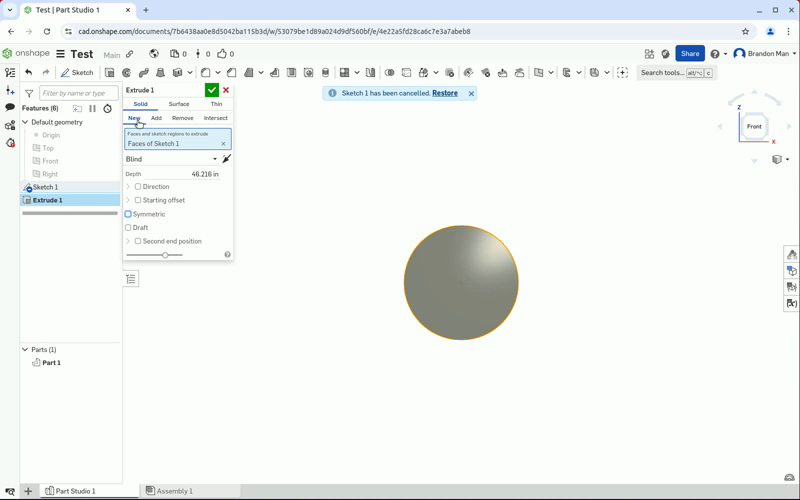
key(space)
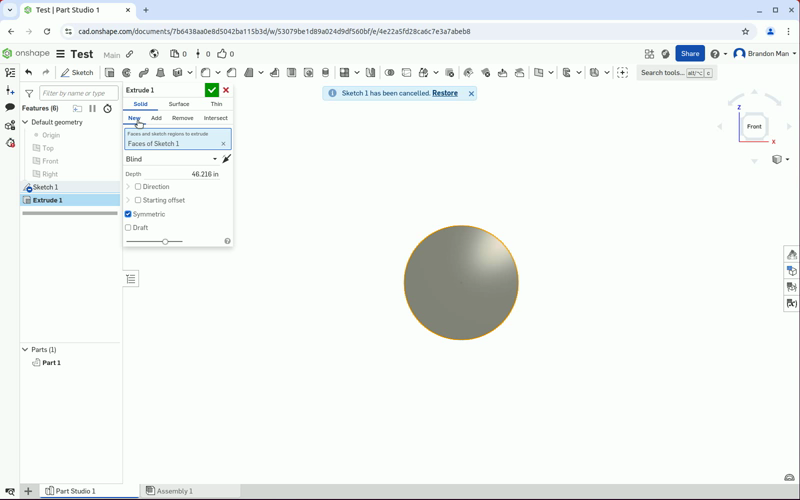
key(enter)
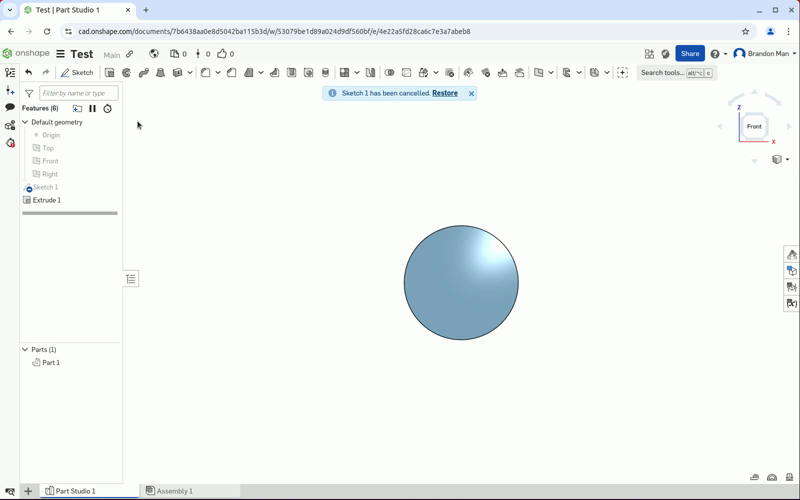
key(shift+h)
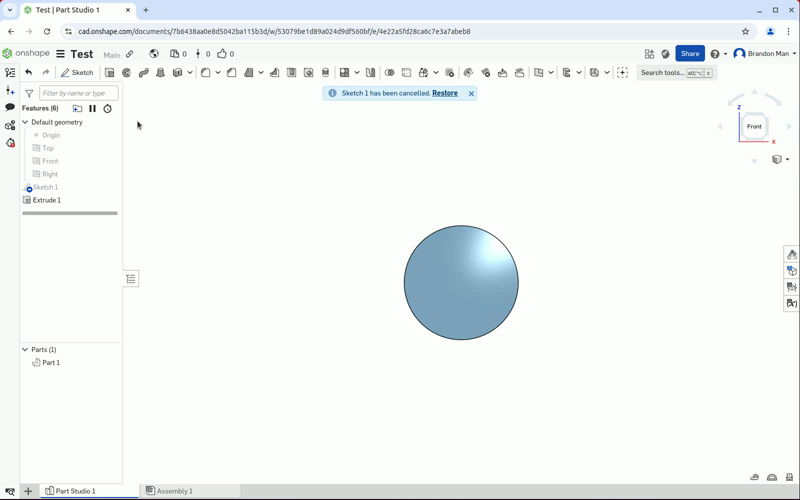
key(shift+h)
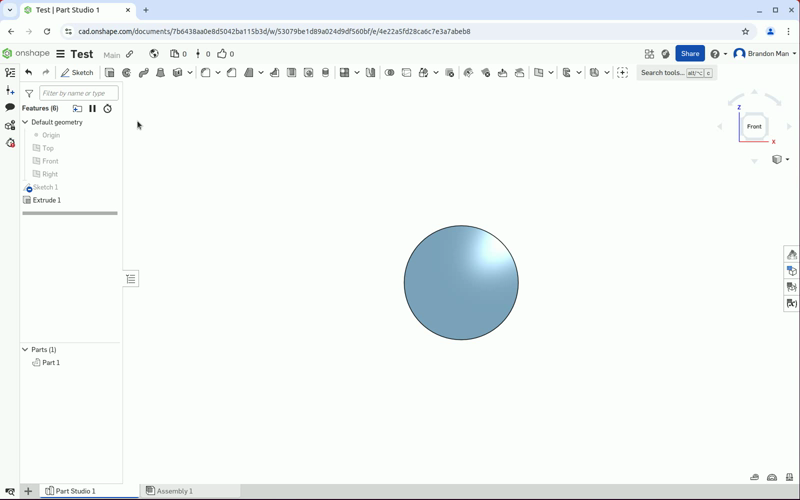
mouse_move(73, 189)
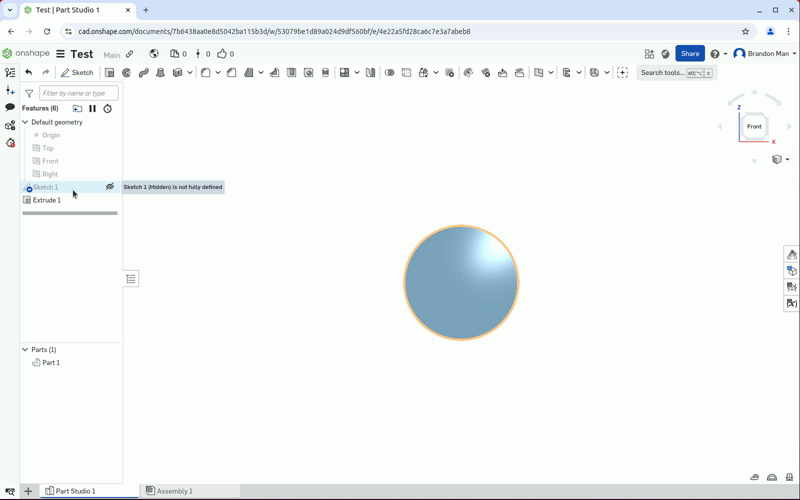
click(73, 189)
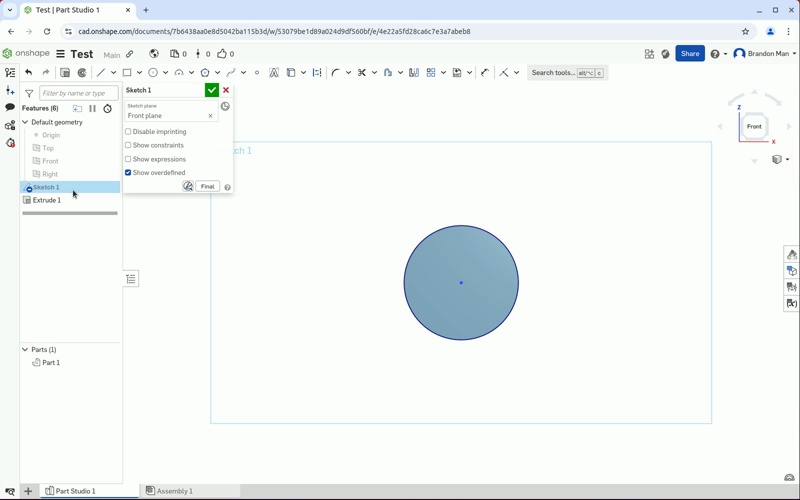
mouse_move(229, 92)
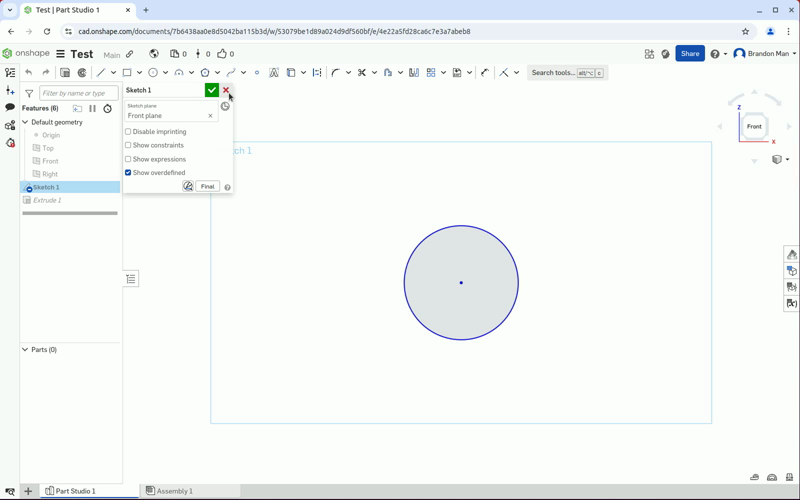
click(229, 92)
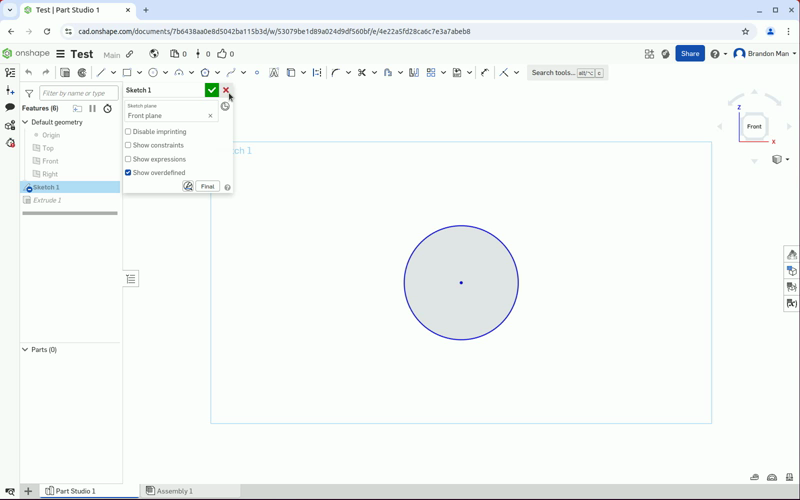
key(shift+s)
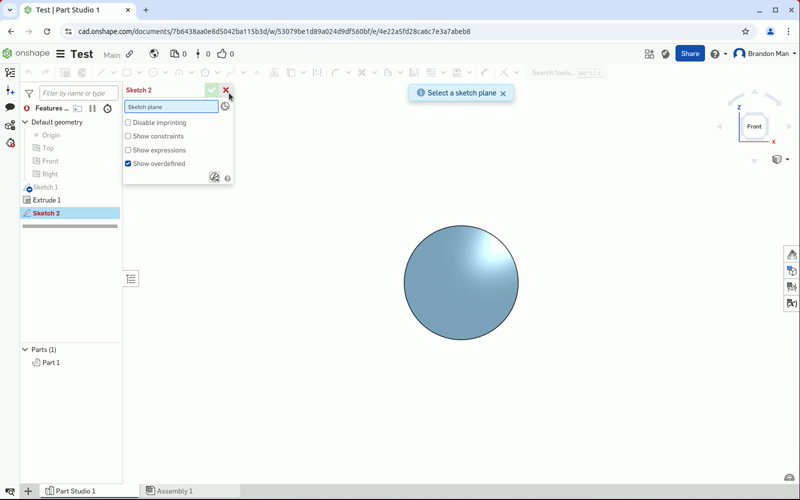
mouse_move(73, 163)
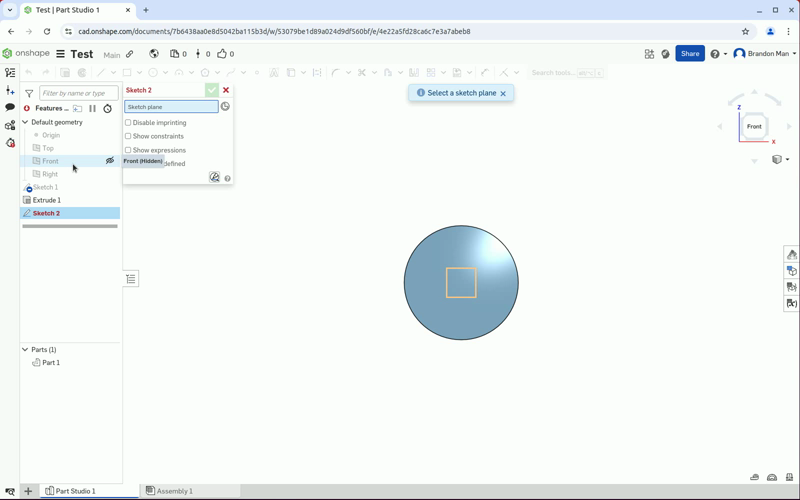
click(73, 163)
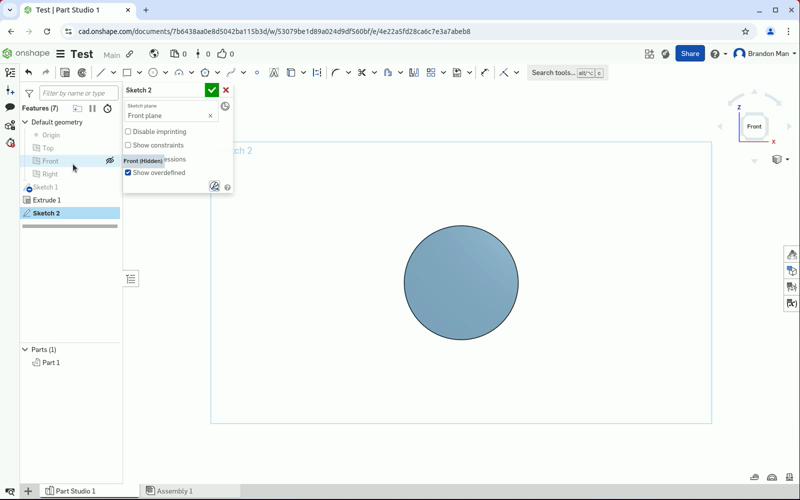
mouse_move(73, 352)
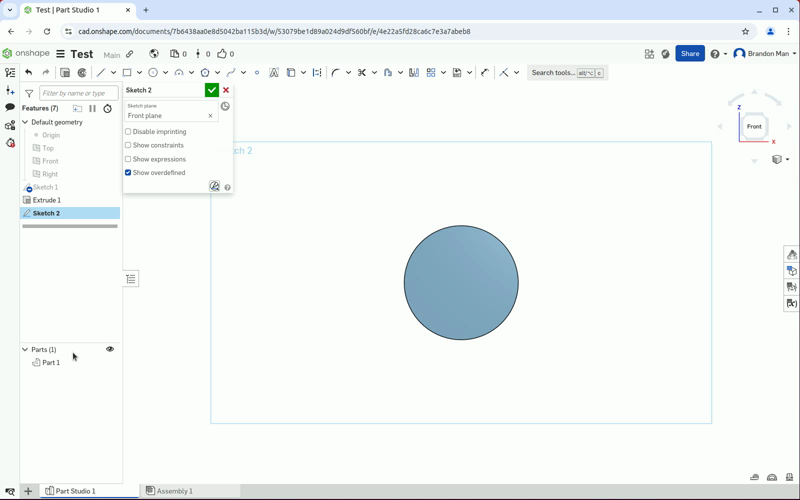
key(y)
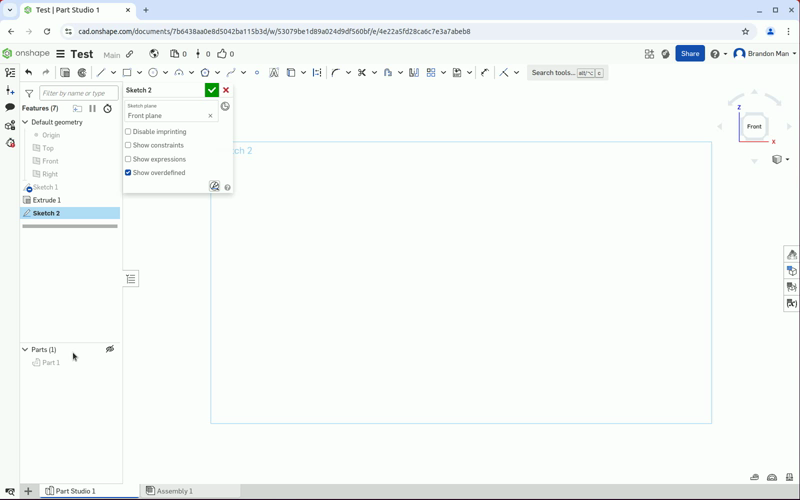
key(l)
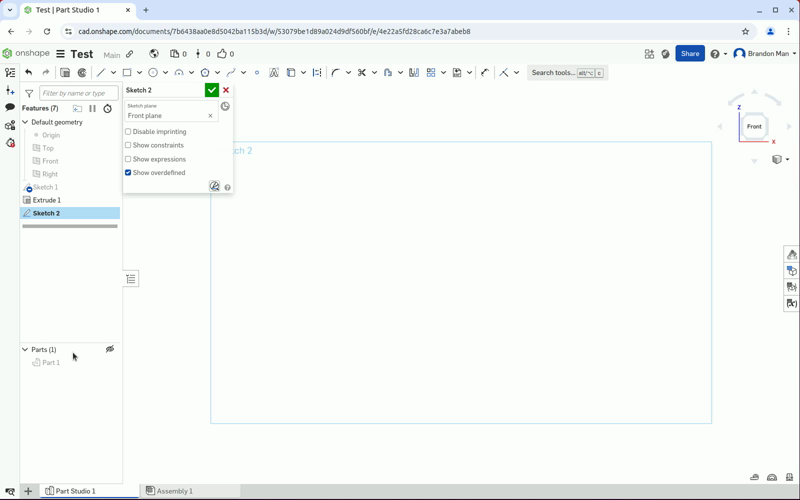
key_down(shift)
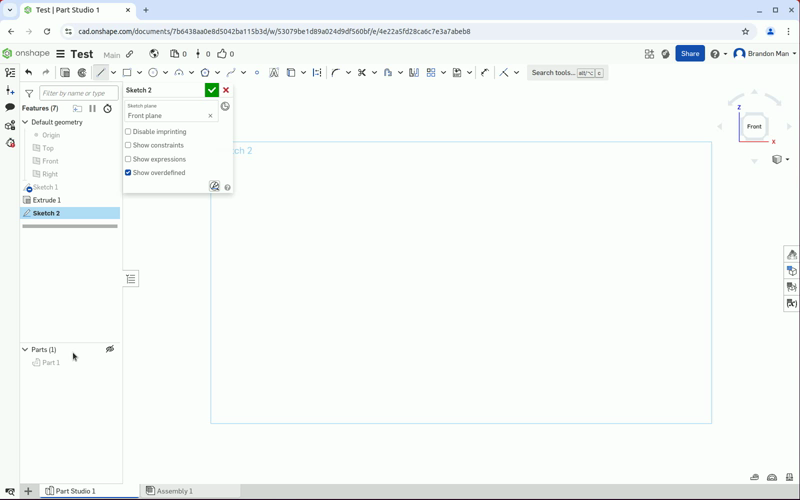
mouse_move(438, 299)
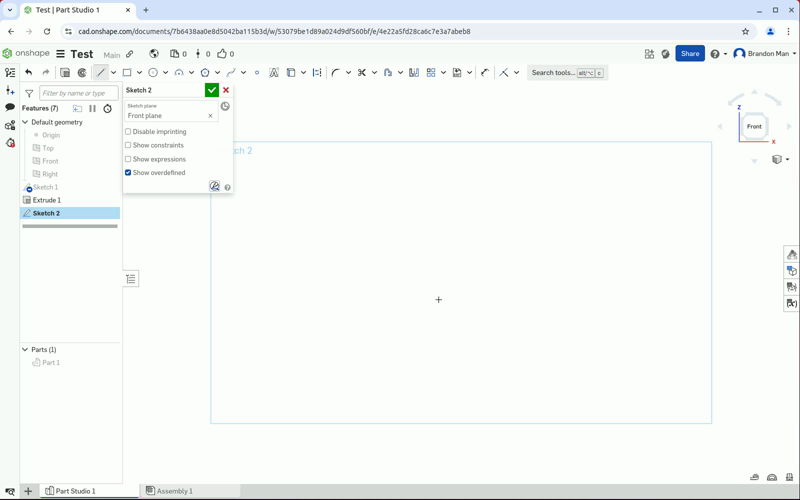
click(438, 299)
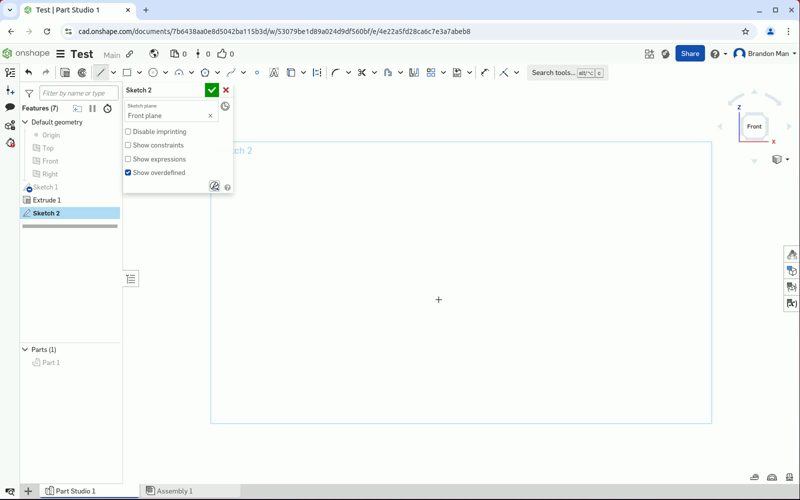
key_up(shift)
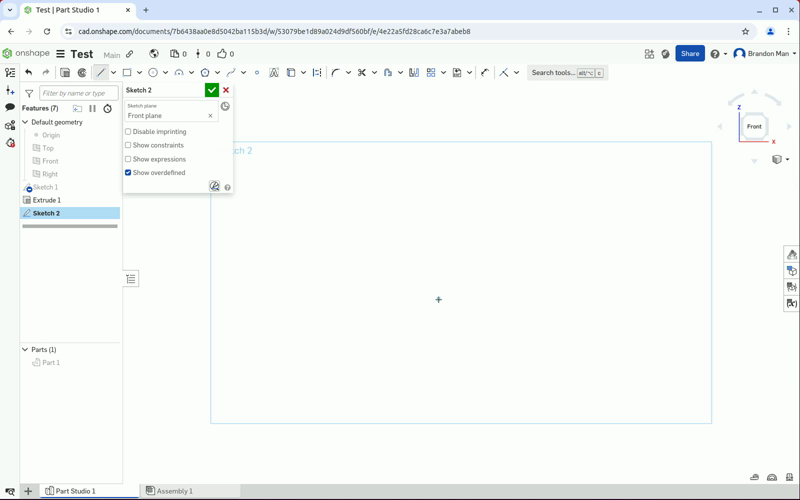
key_down(shift)
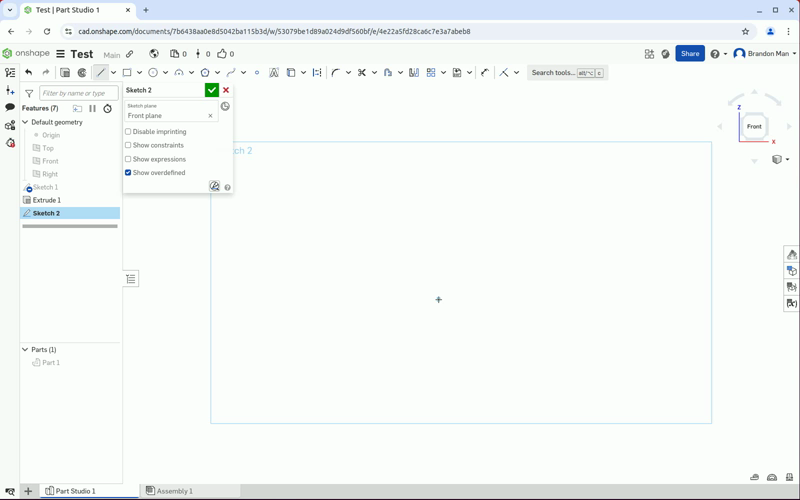
mouse_move(468, 299)
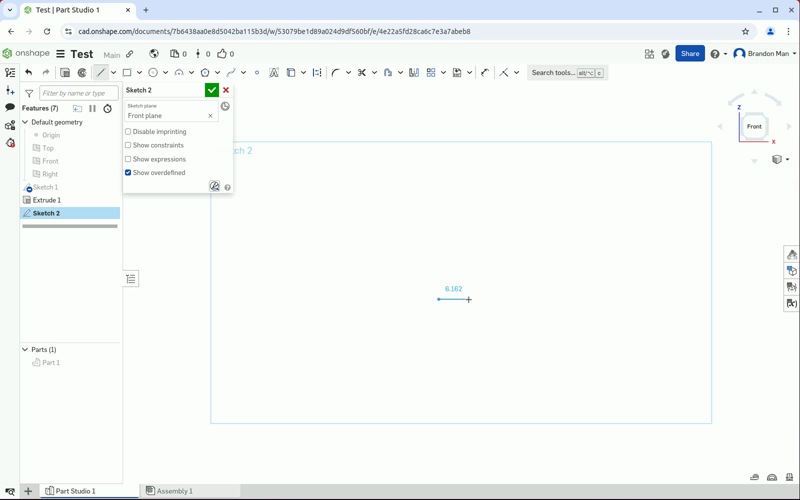
mouse_move(483, 299)
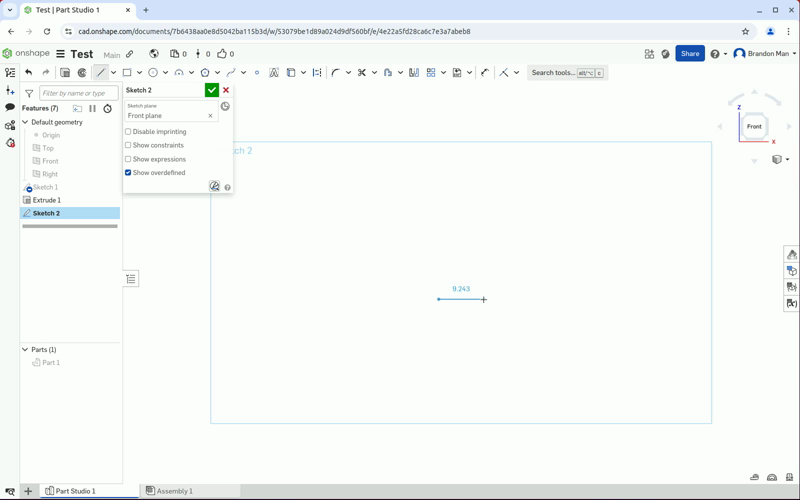
click(483, 299)
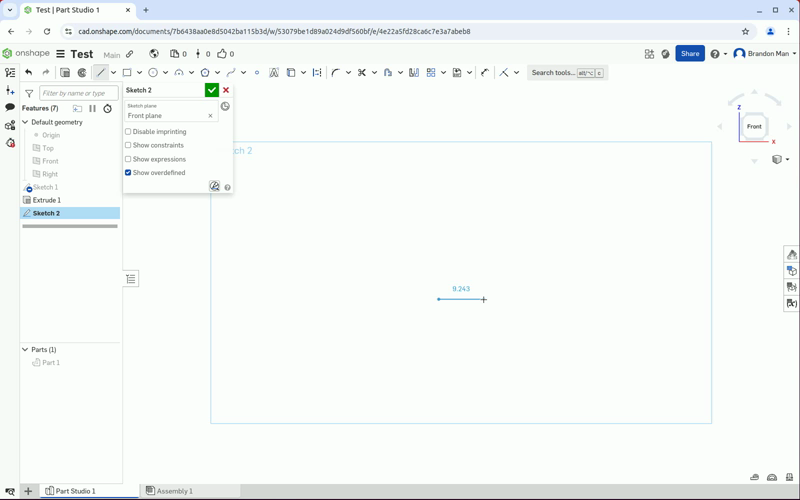
key_up(shift)
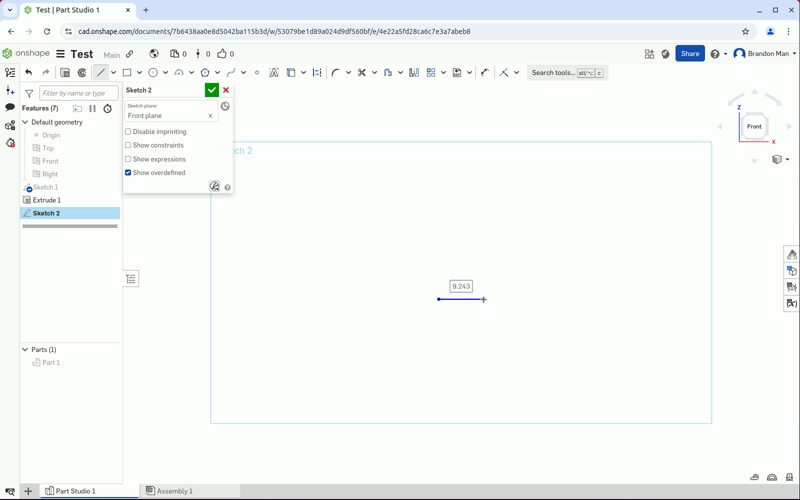
key_down(shift)
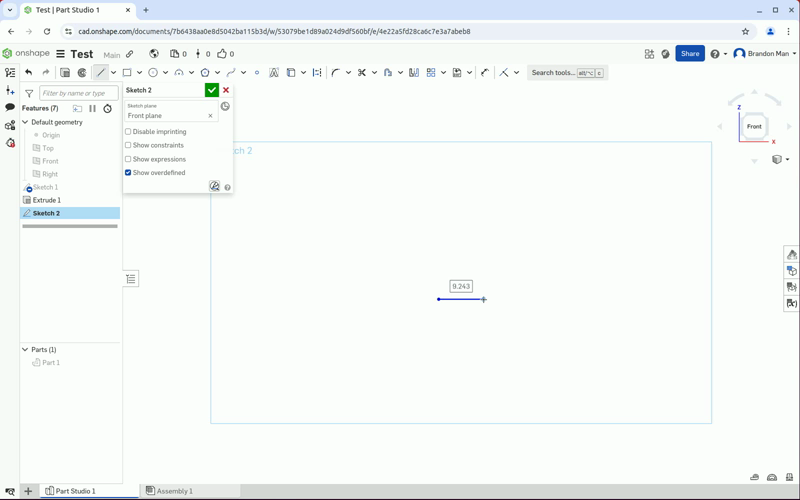
mouse_move(513, 299)
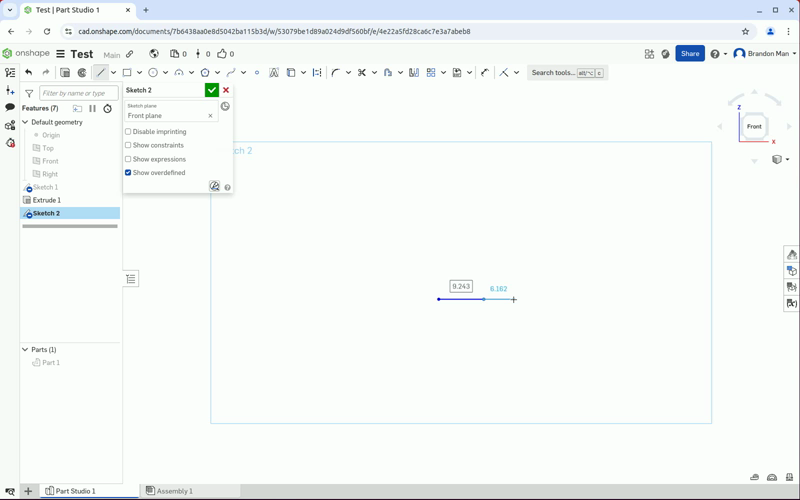
mouse_move(483, 265)
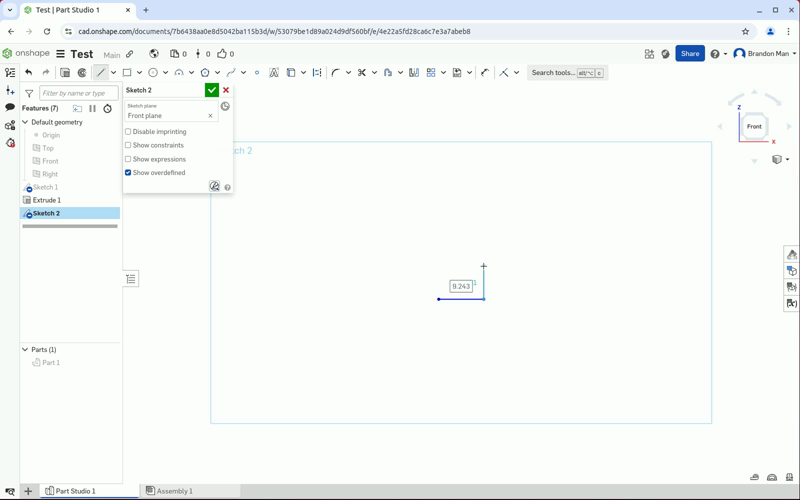
click(483, 265)
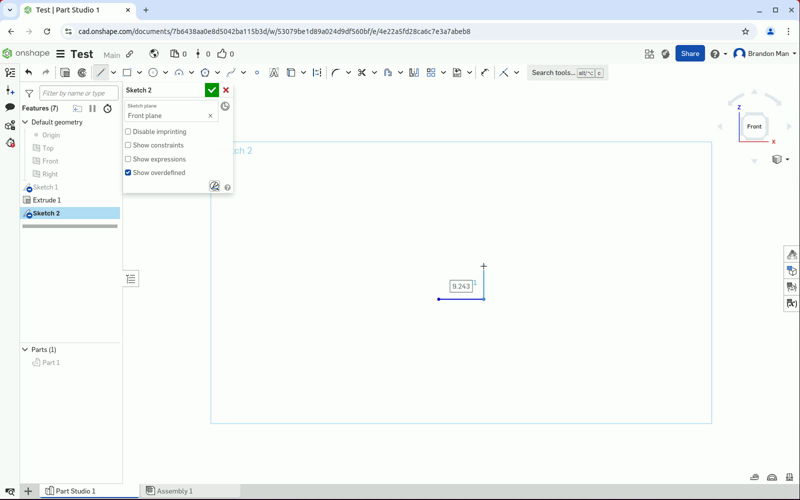
key_up(shift)
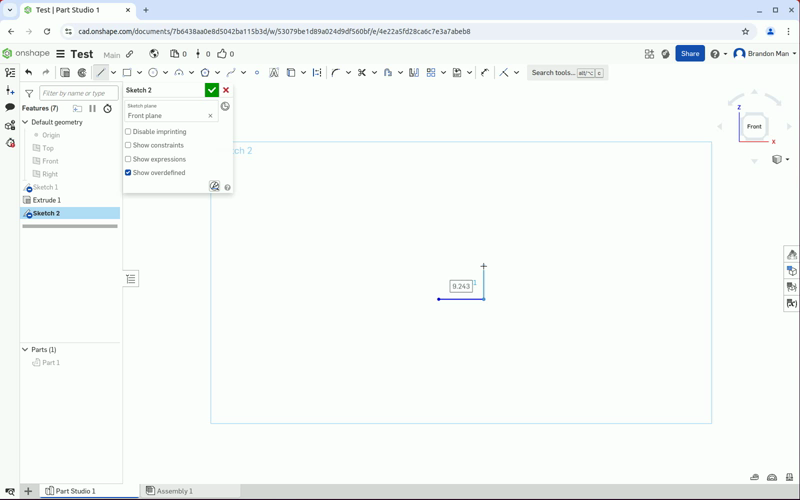
key_down(shift)
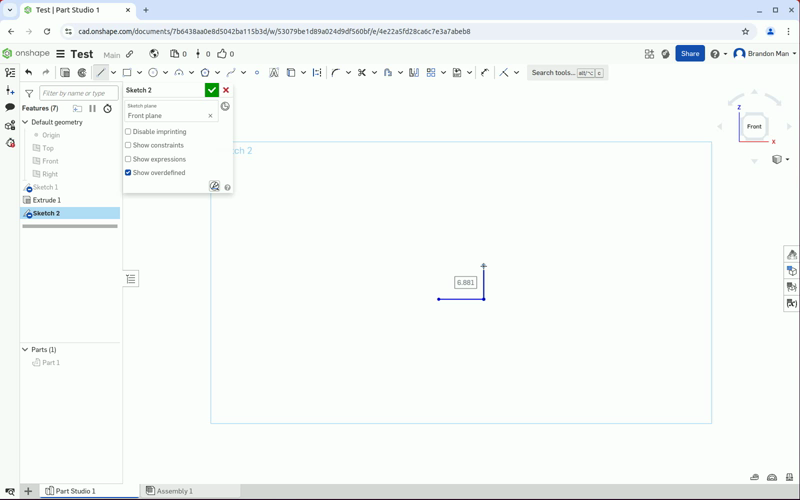
mouse_move(513, 265)
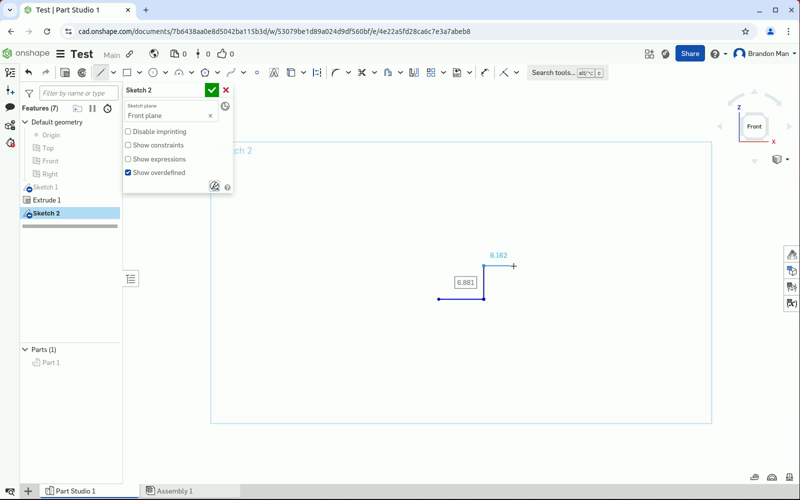
mouse_move(438, 265)
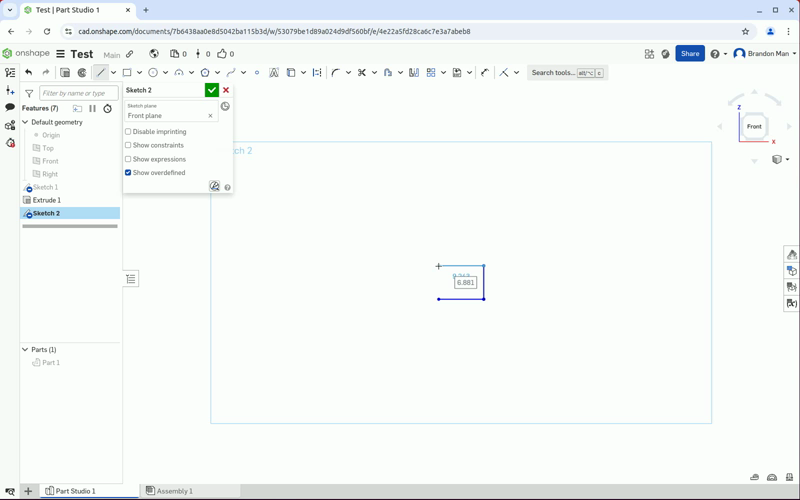
click(438, 265)
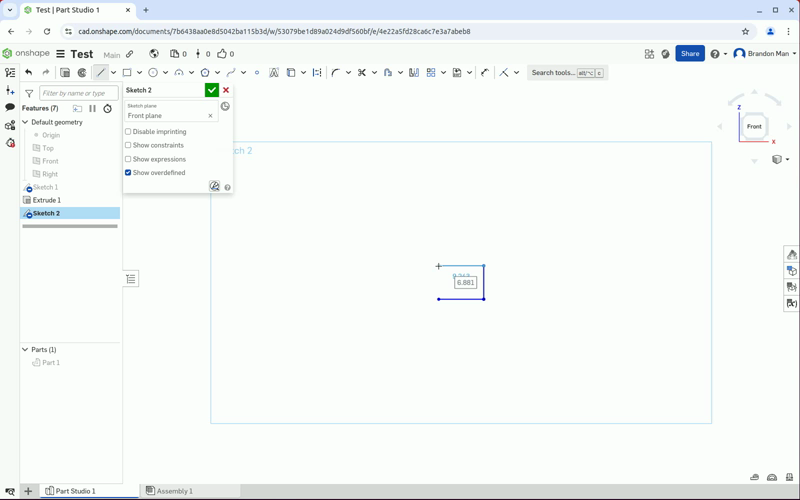
key_up(shift)
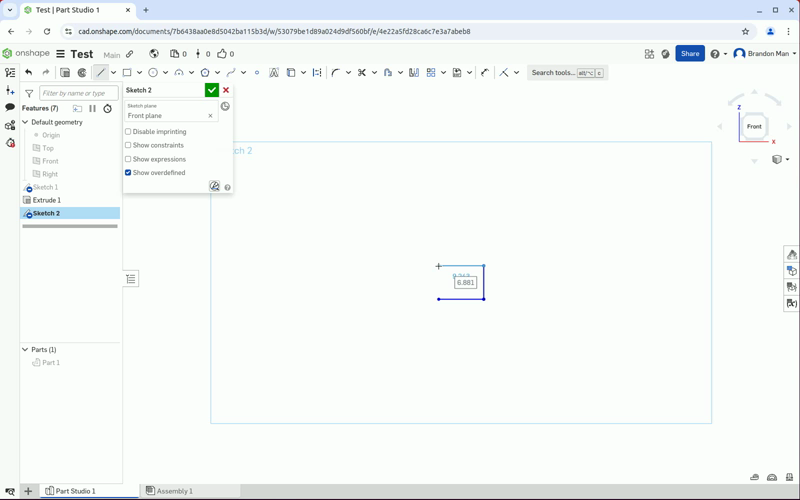
mouse_move(468, 265)
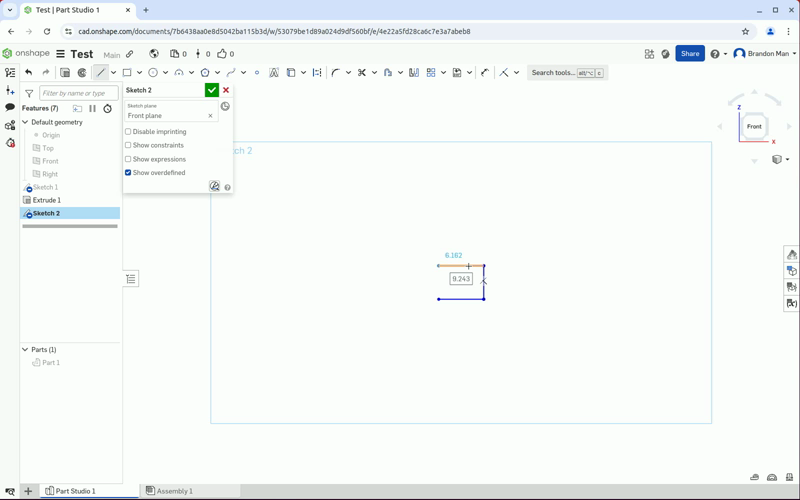
key_down(shift)
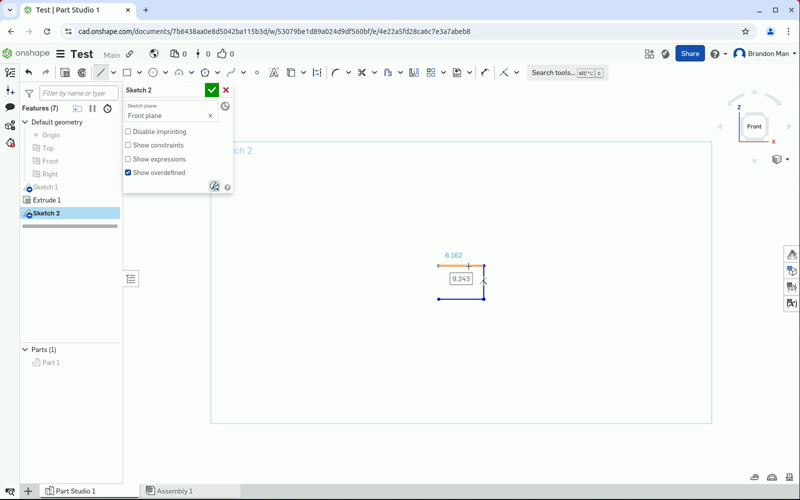
mouse_move(438, 299)
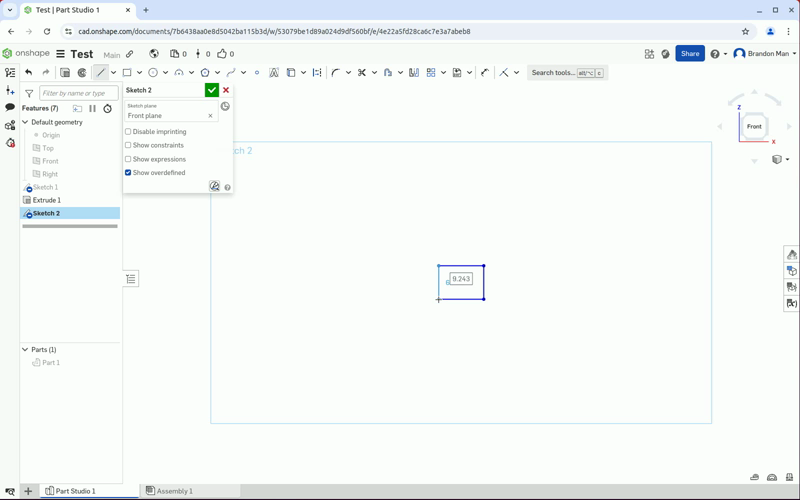
key_up(shift)
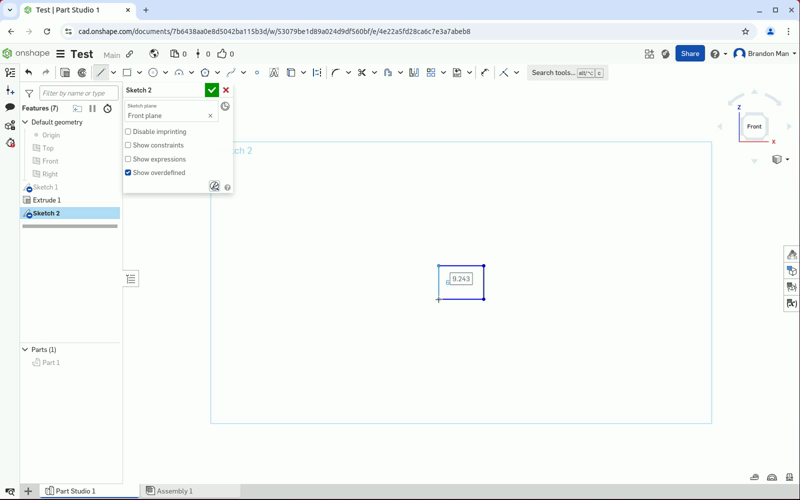
click(438, 299)
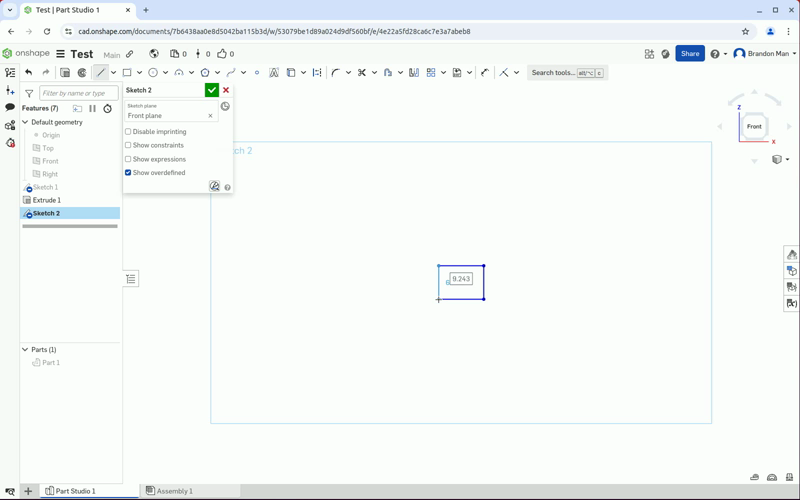
key(esc)
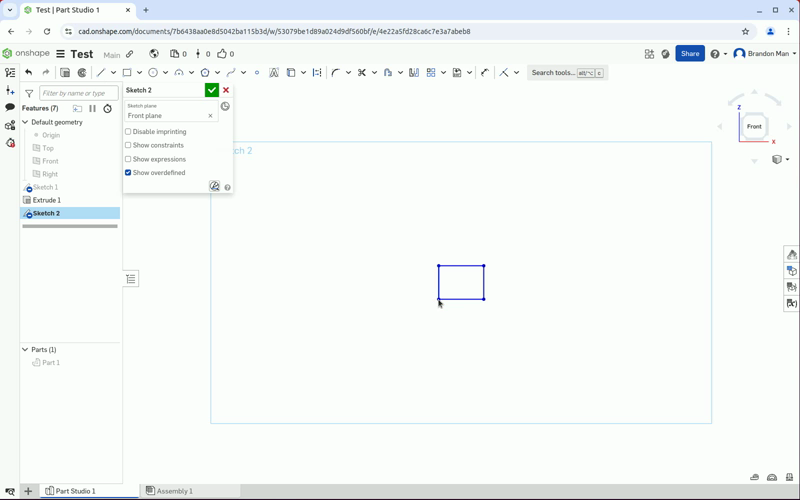
mouse_move(478, 294)
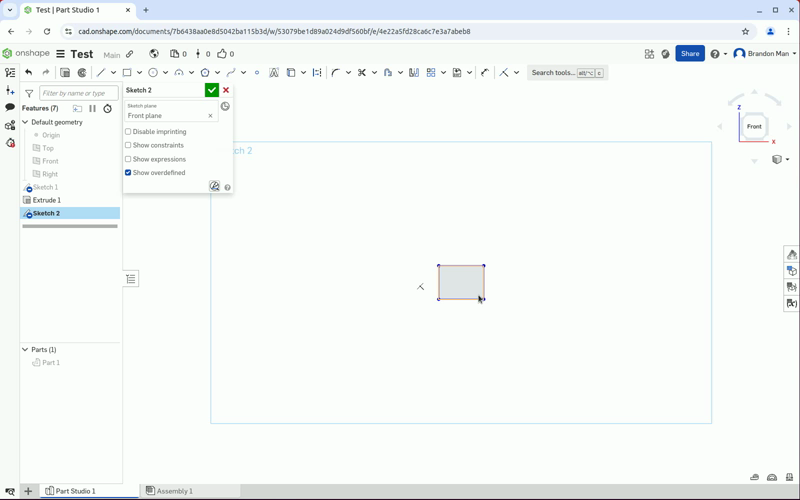
scroll(6)
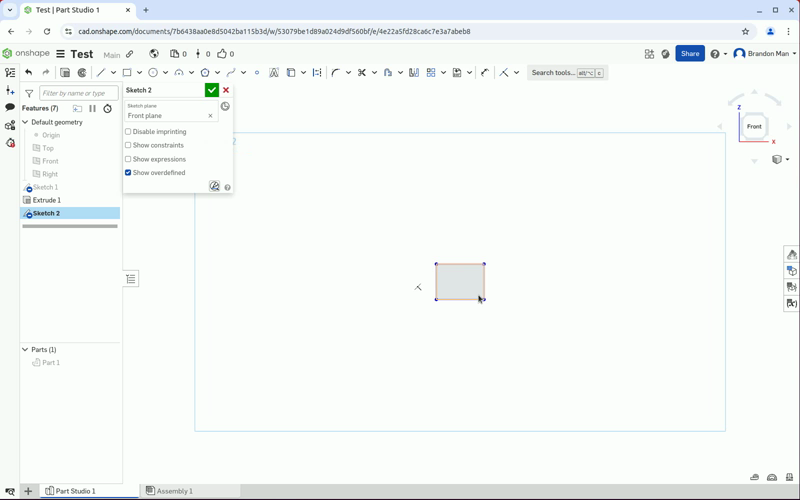
scroll(6)
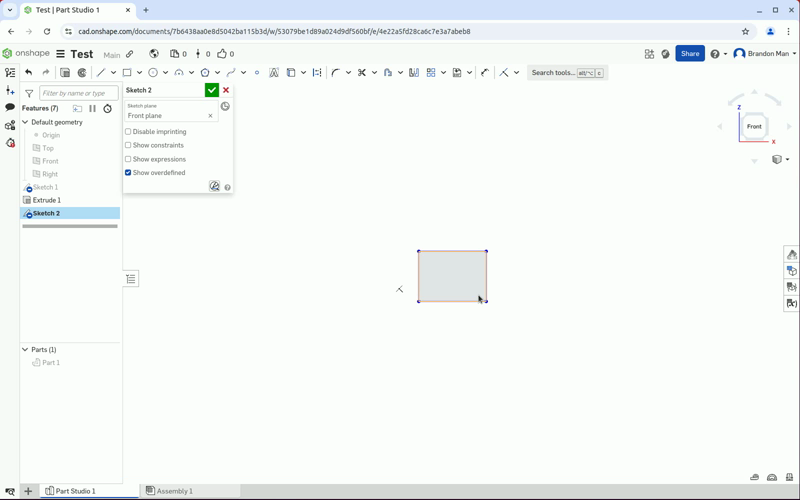
scroll(6)
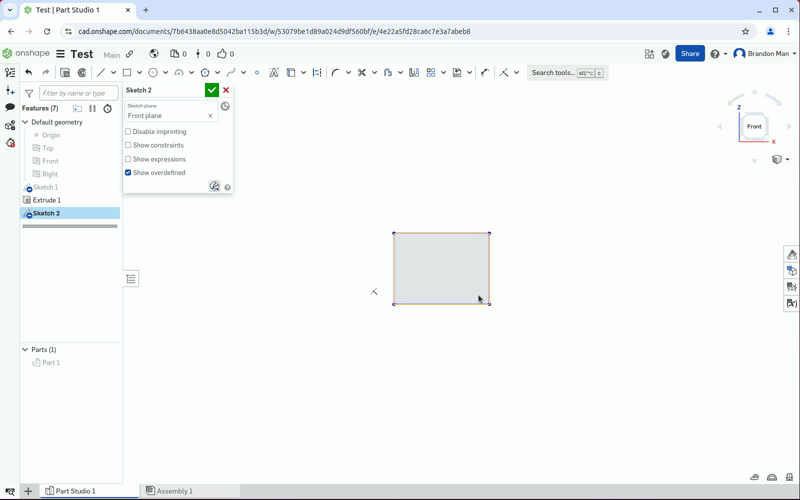
scroll(6)
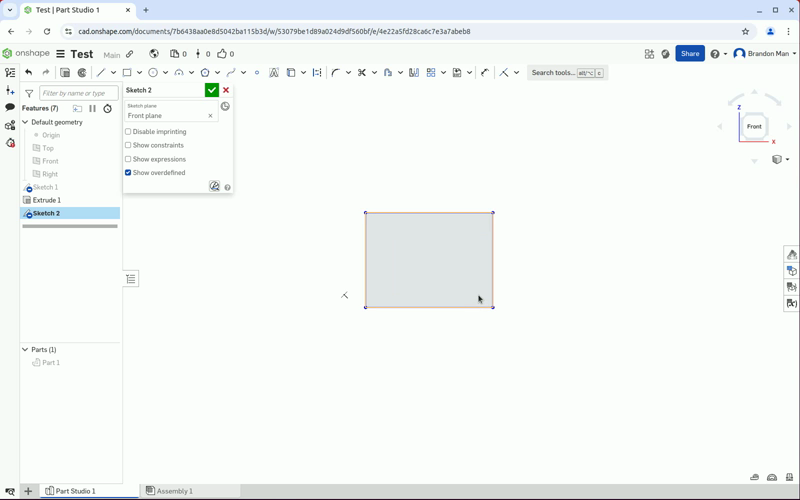
scroll(6)
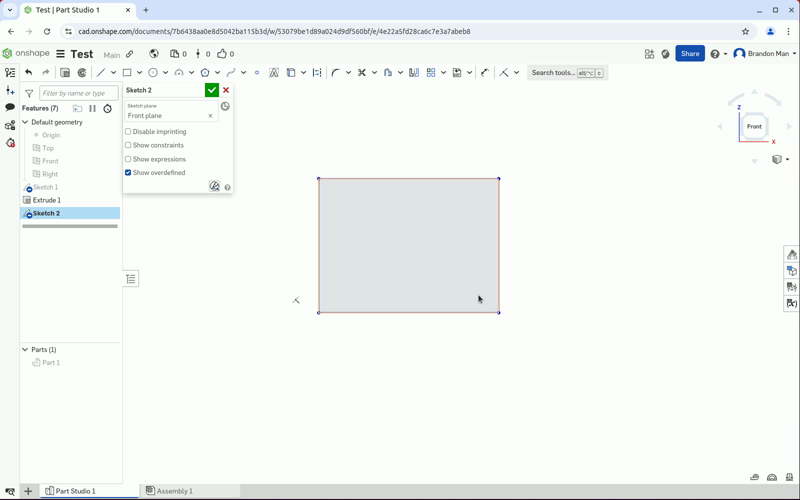
scroll(6)
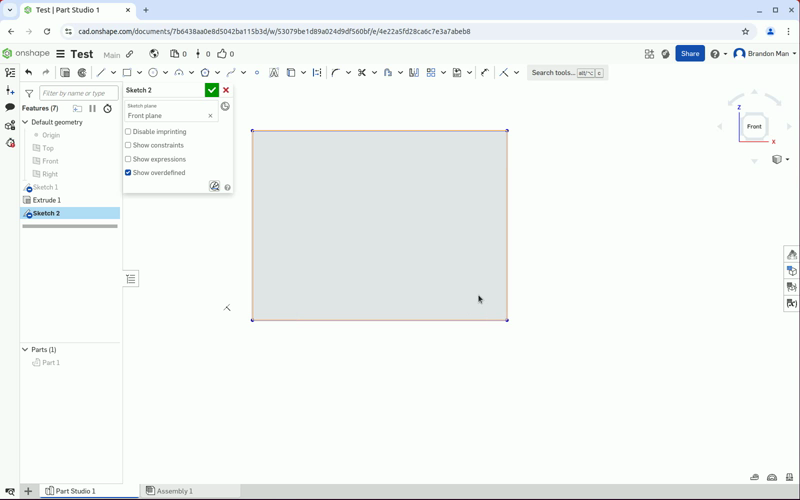
scroll(6)
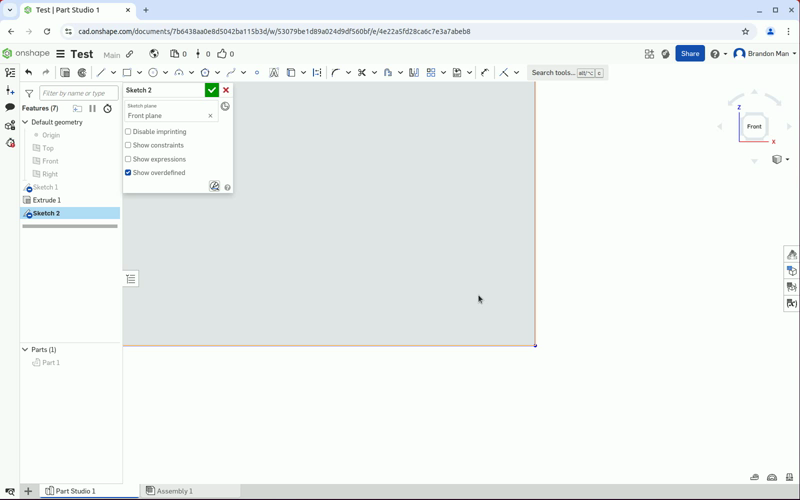
click(478, 294)
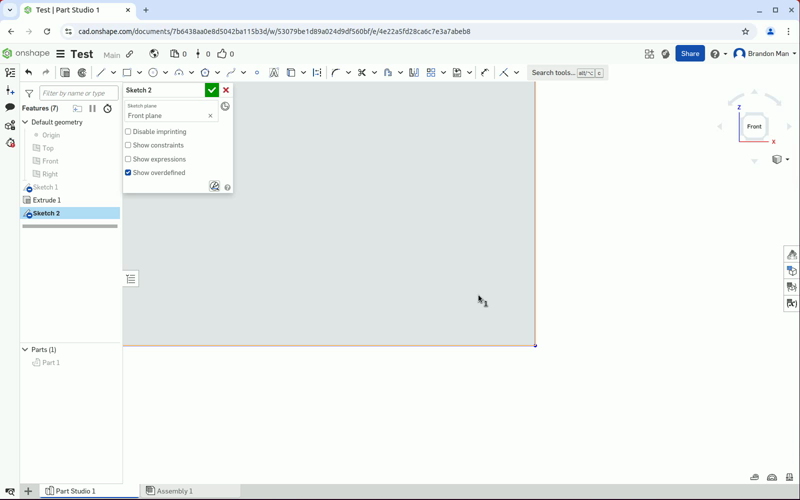
scroll(-6)
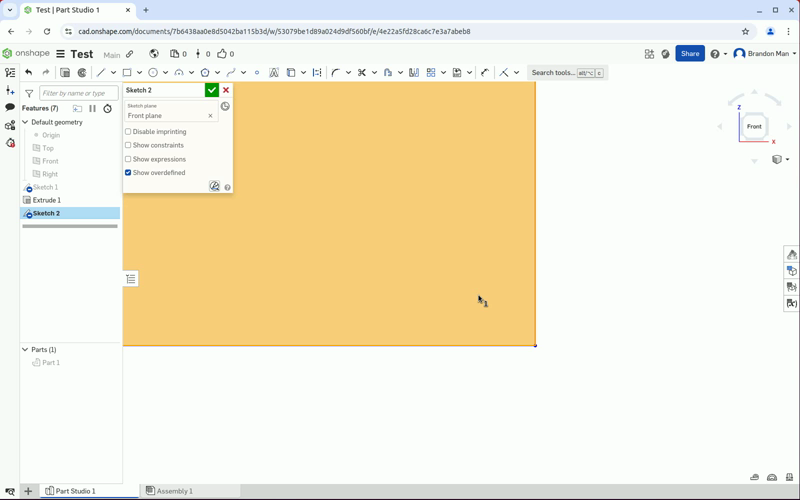
scroll(-6)
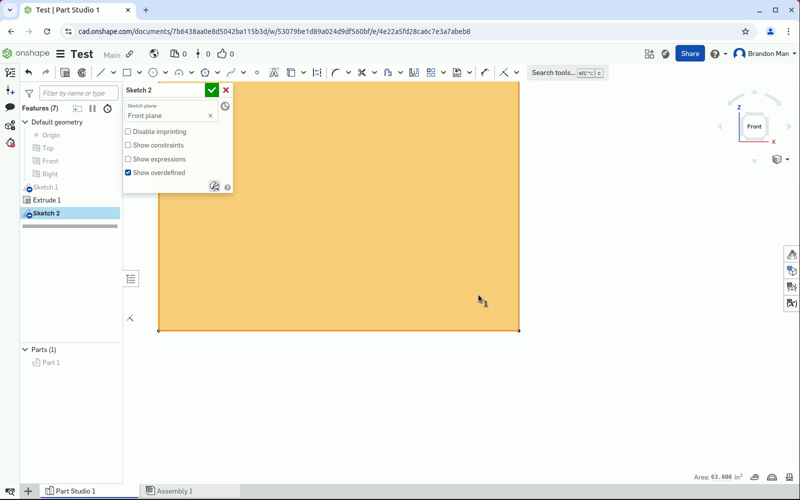
scroll(-6)
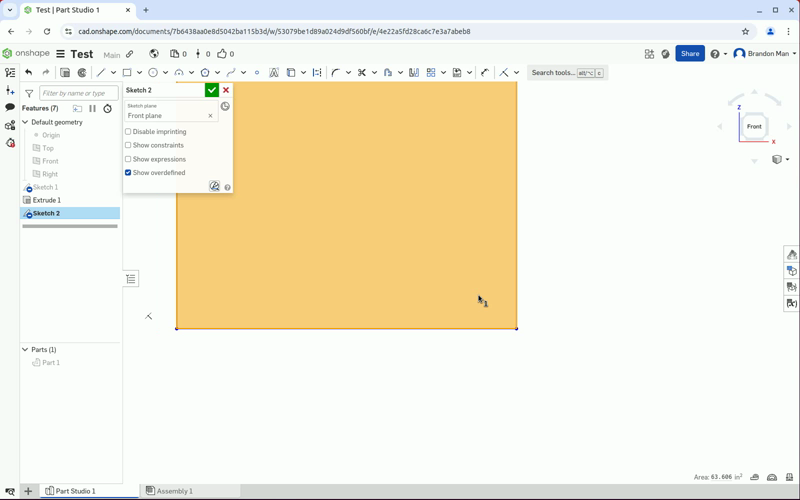
scroll(-6)
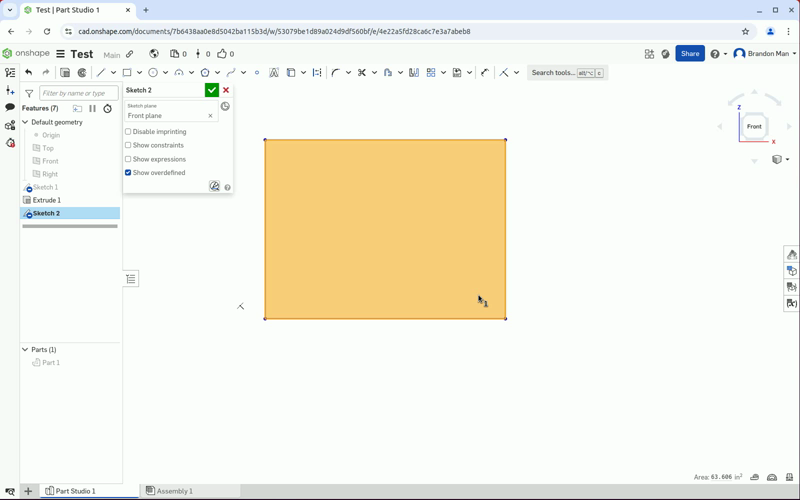
scroll(-6)
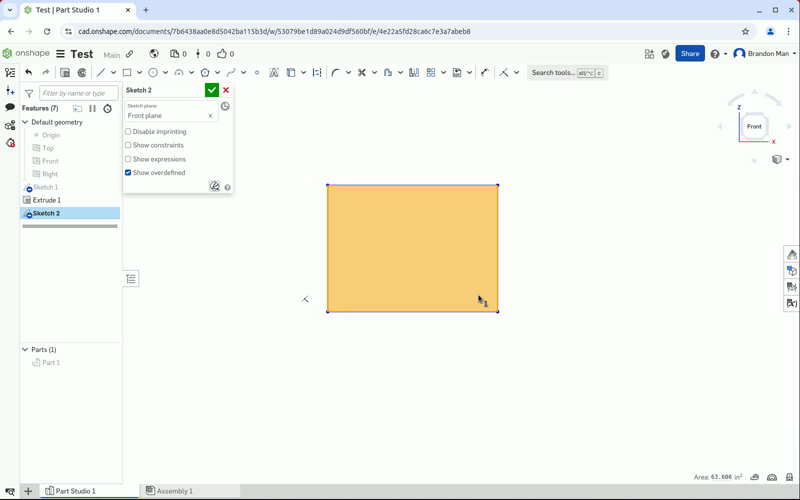
scroll(-6)
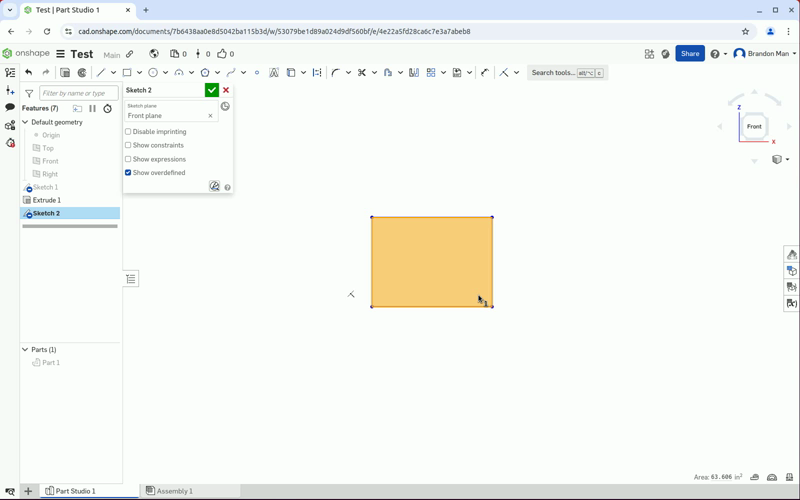
scroll(-6)
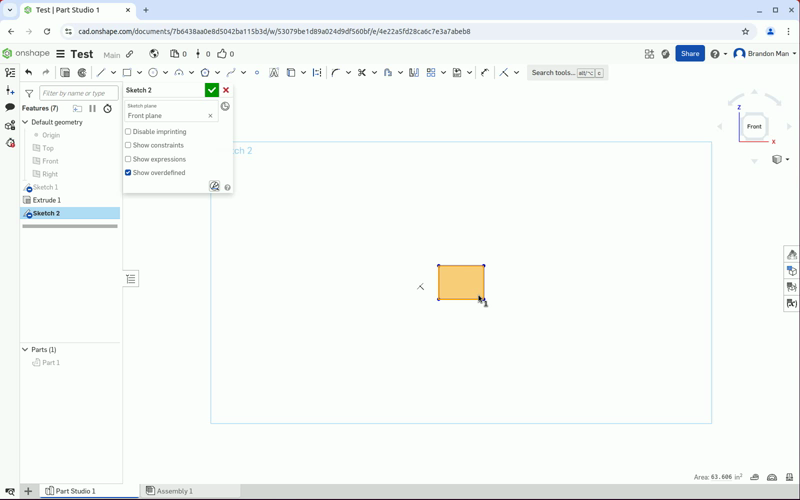
mouse_move(73, 352)
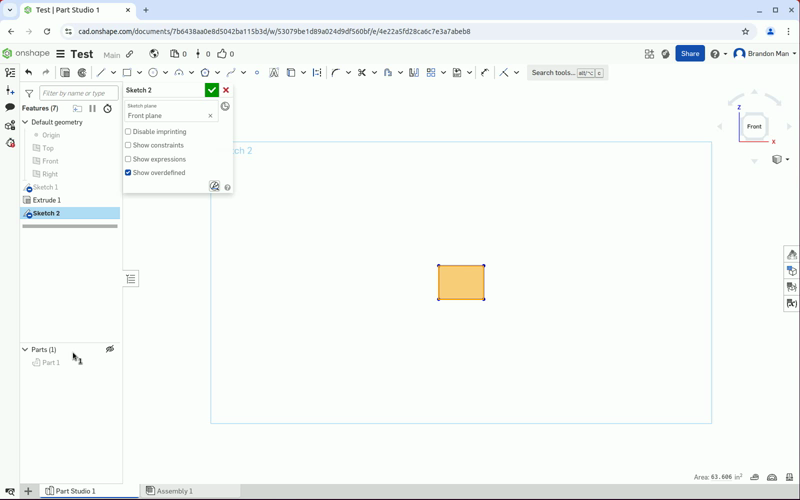
key(shift+y)
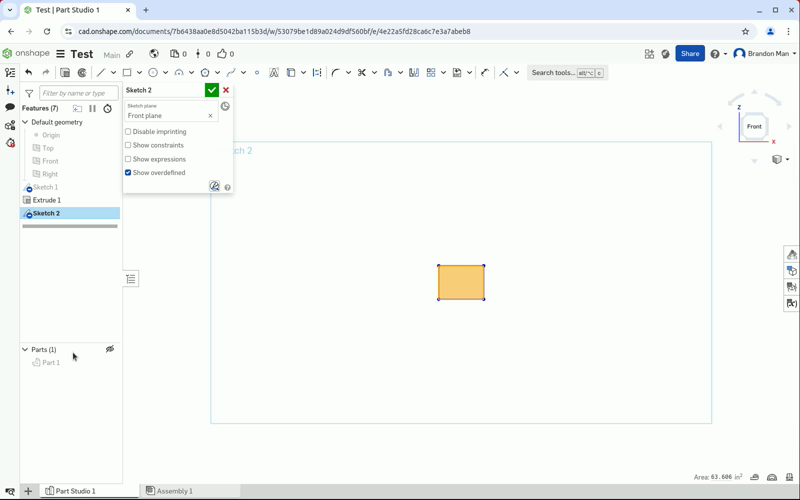
key(shift+e)
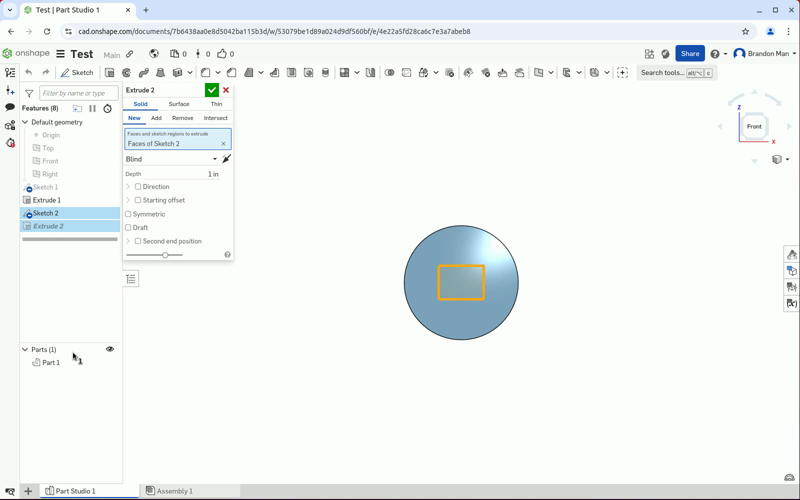
mouse_move(143, 106)
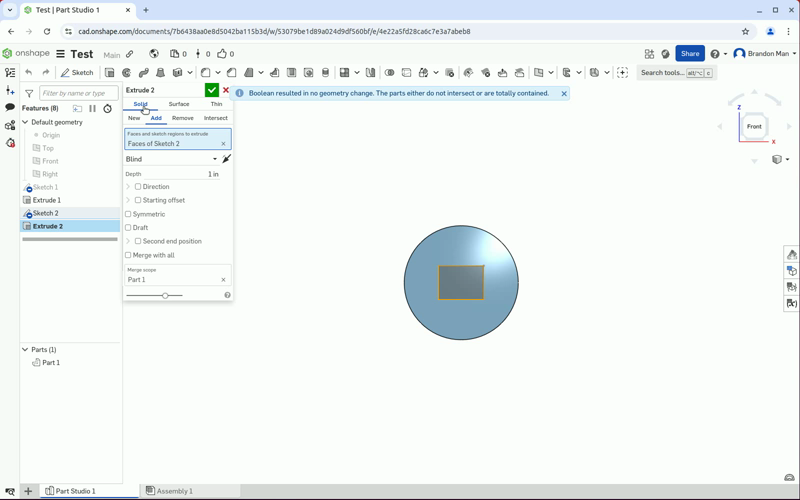
click(143, 106)
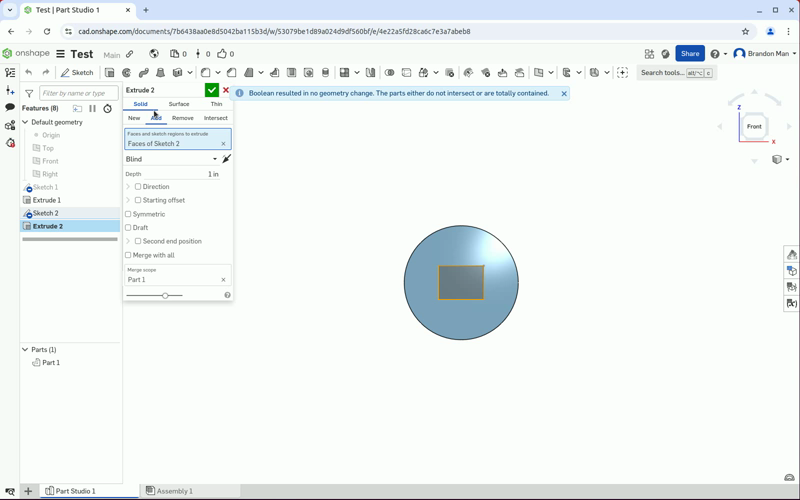
mouse_move(186, 120)
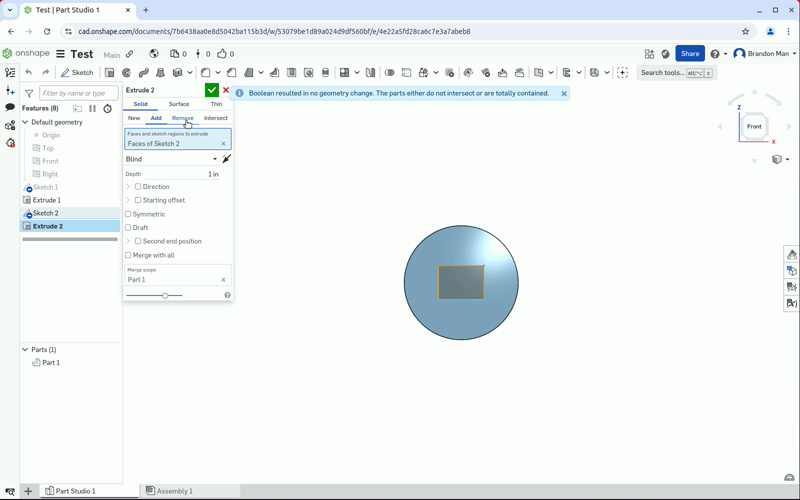
click(186, 120)
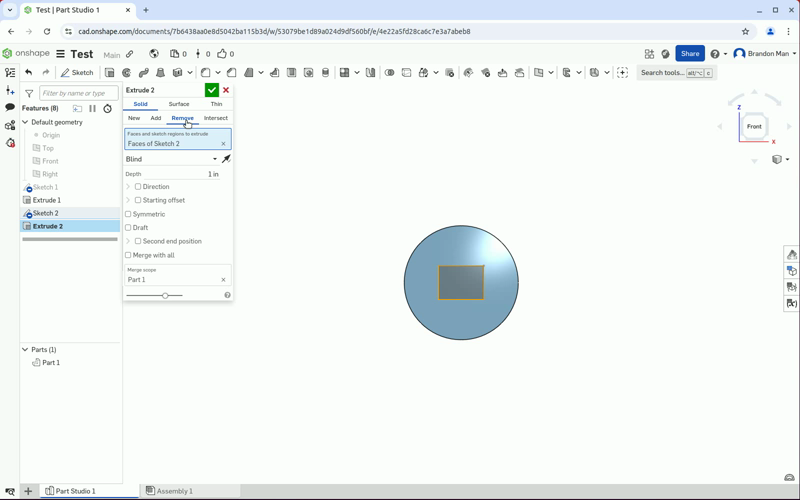
key(tab, 4)
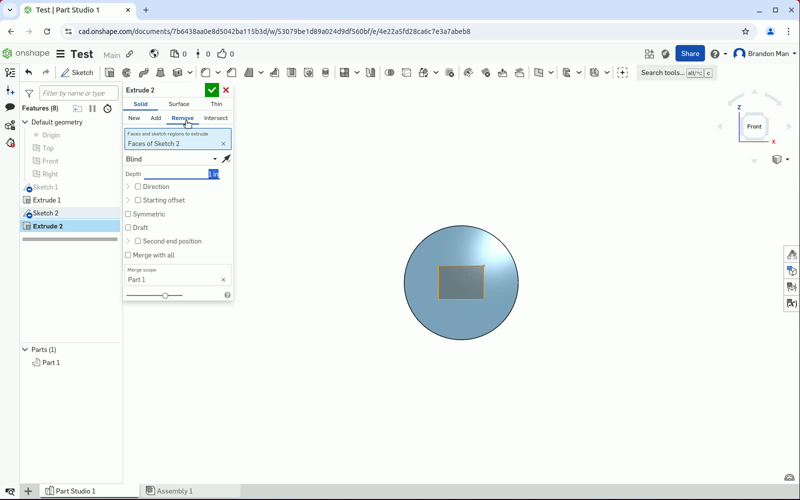
text(55.364)
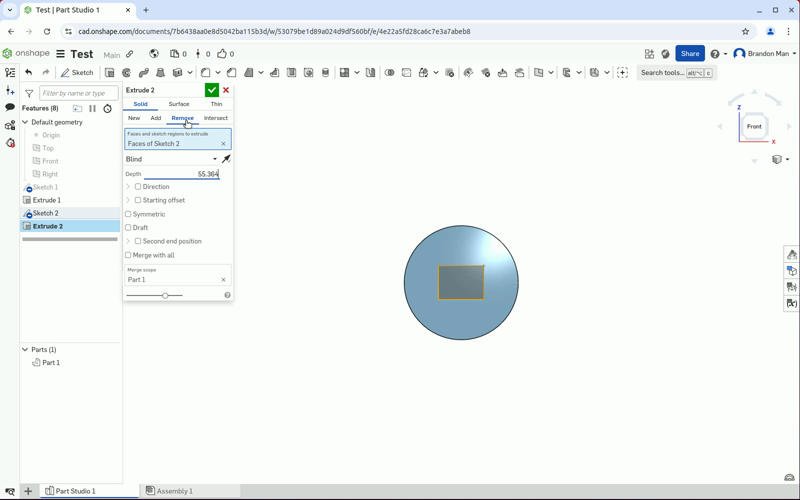
key(tab, 3)
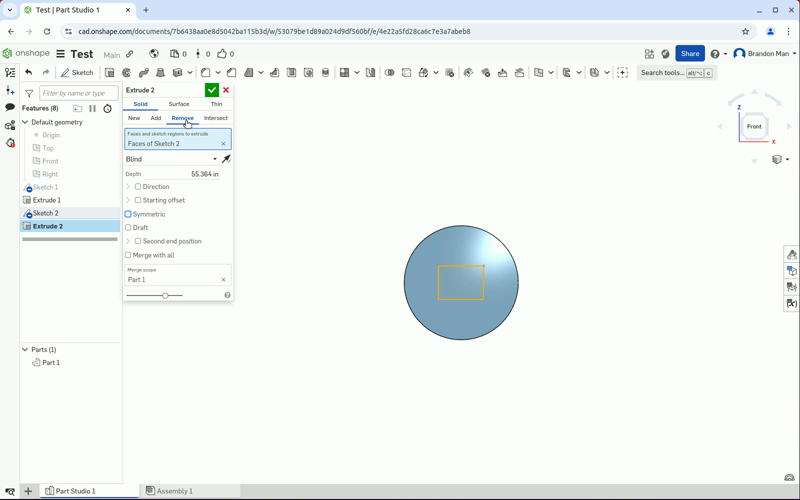
key(space)
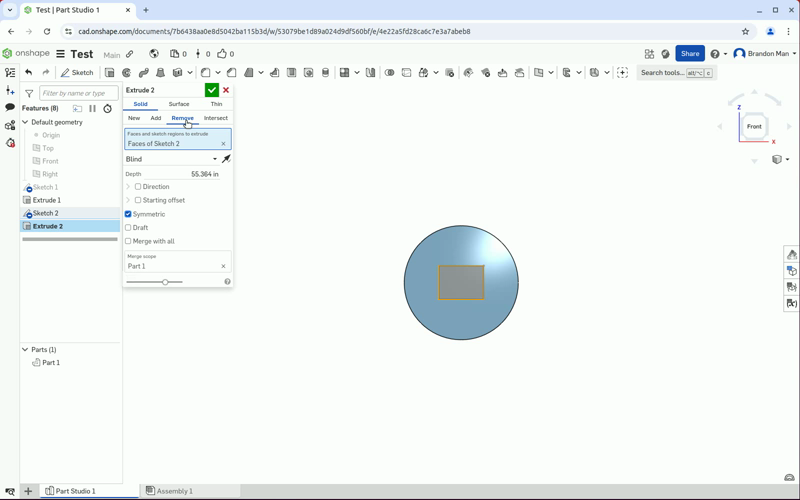
key(tab, 2)
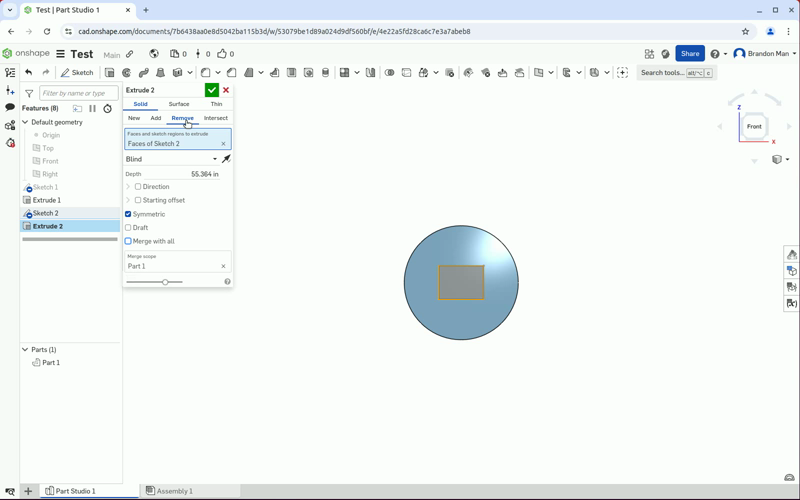
key(space)
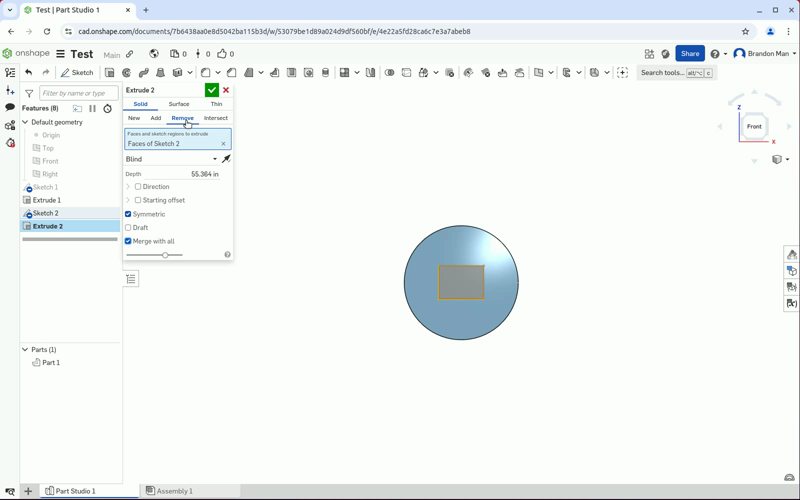
key(enter)
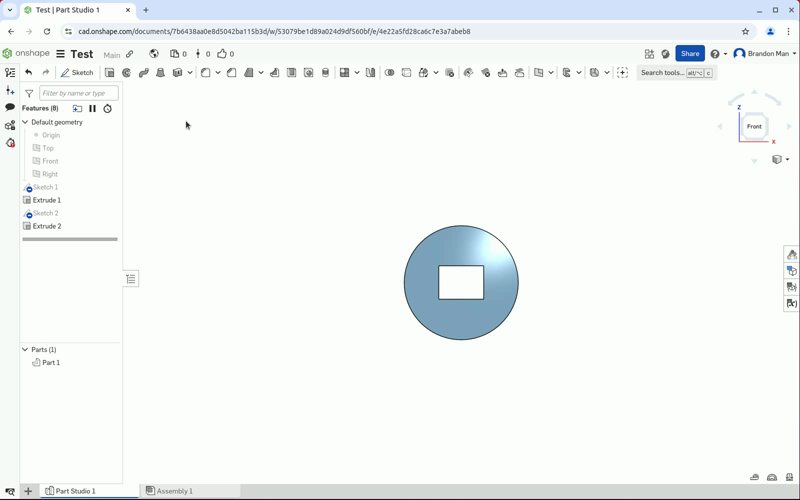
key(shift+h)
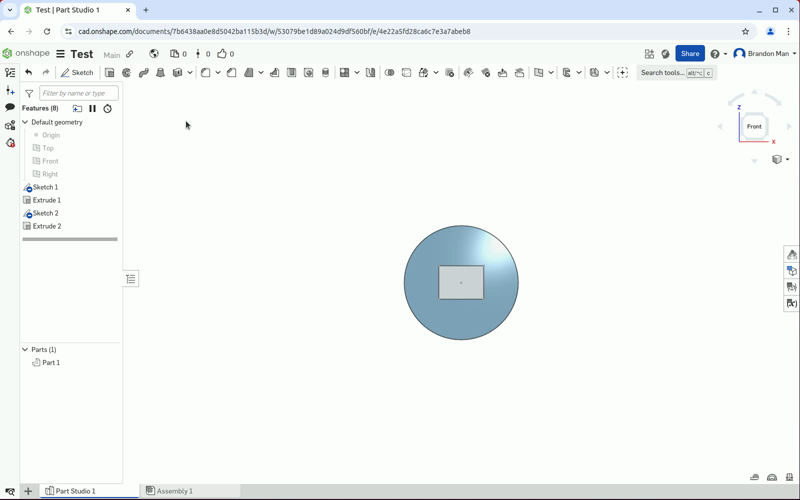
key(shift+h)
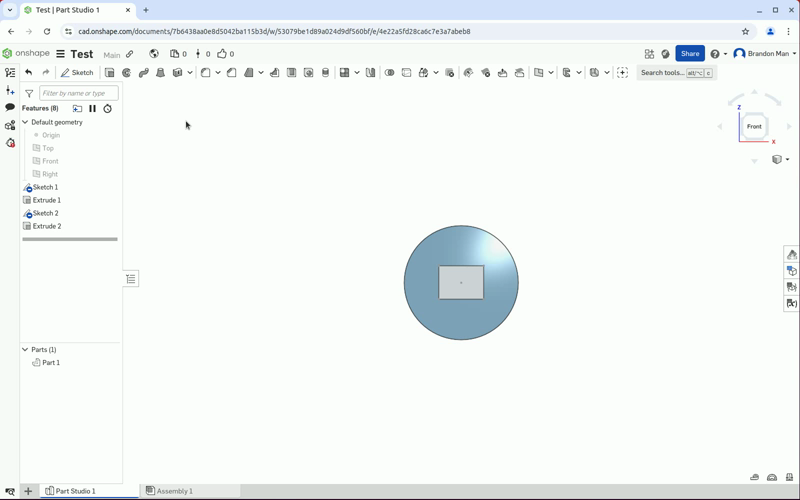
key(shift+7)
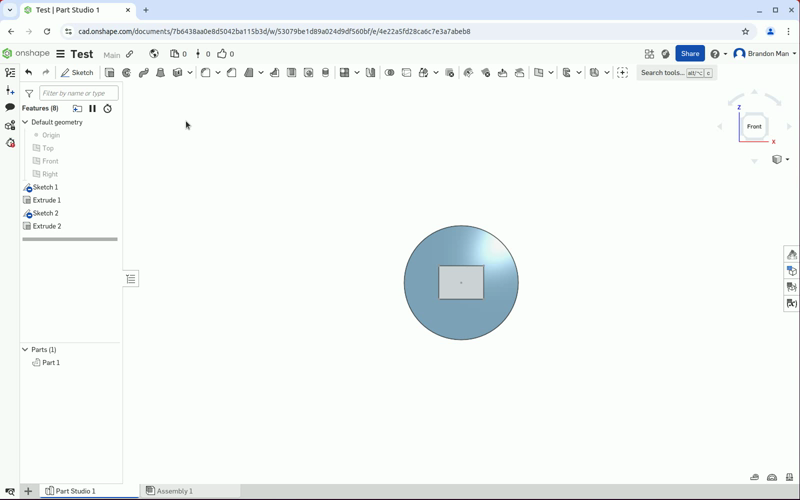
key(left, 2)
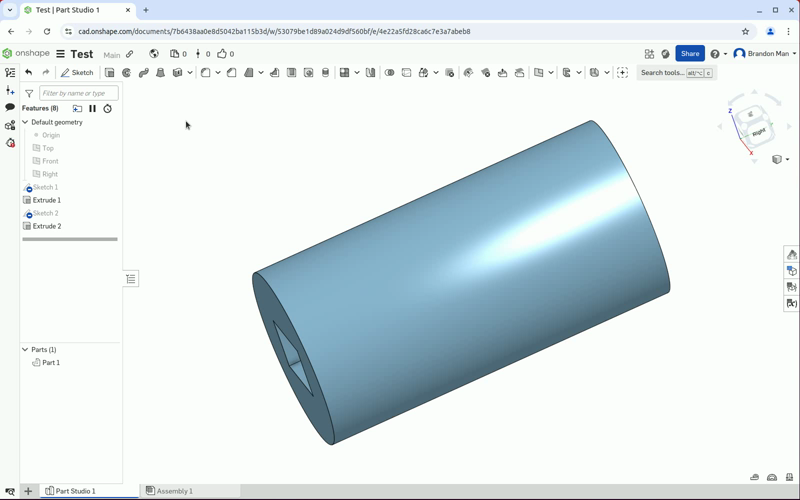
key(down, 2)
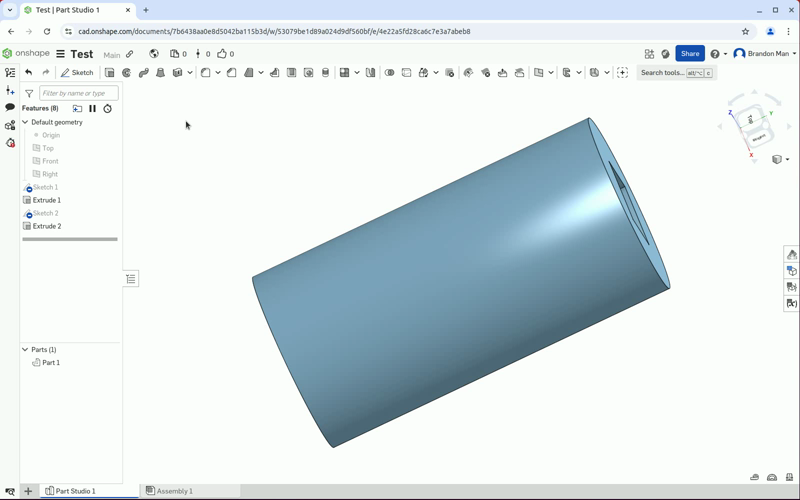
key(up, 2)
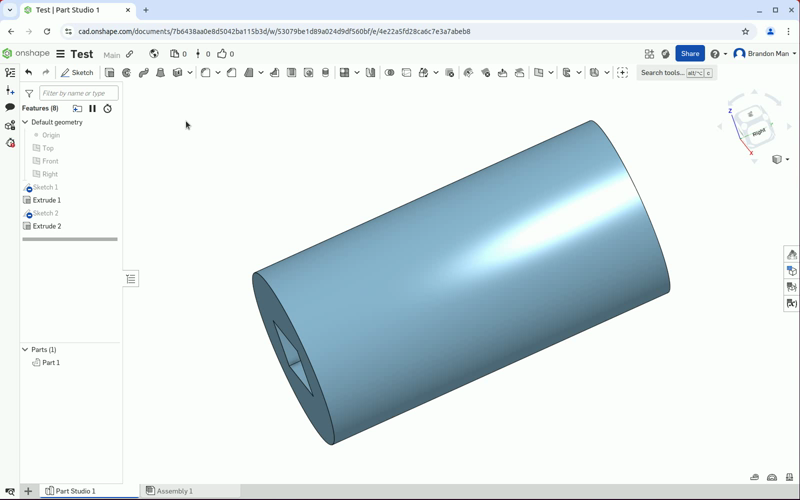
key(right, 2)
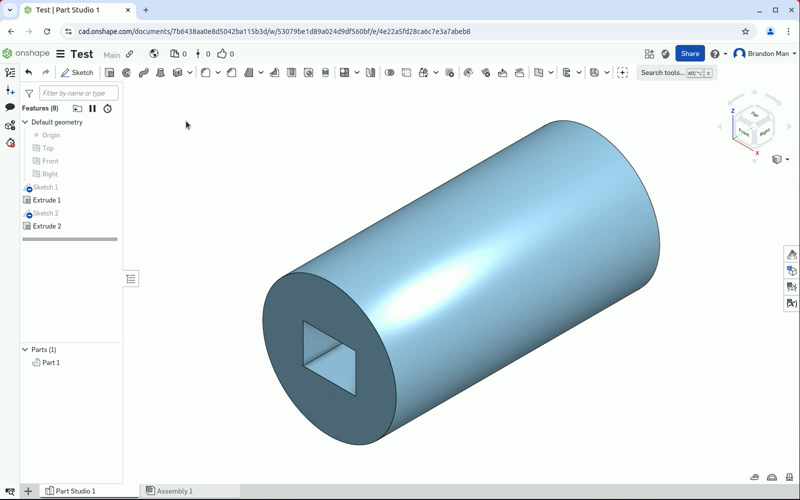
mouse_move(73, 189)
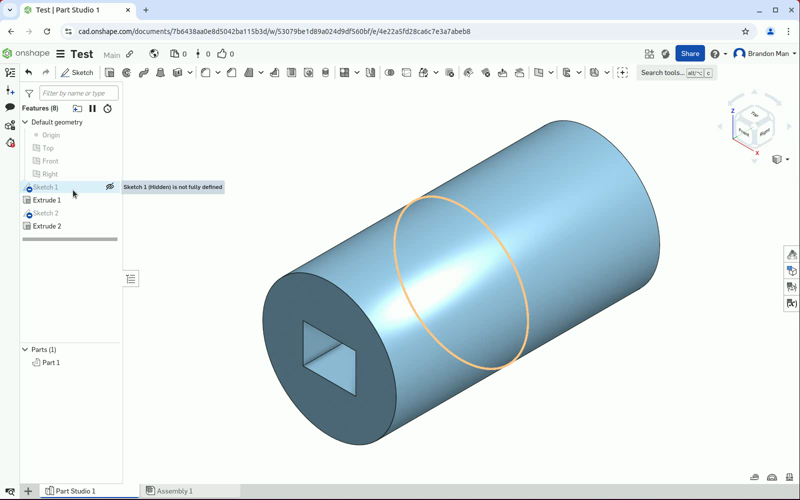
click(73, 189)